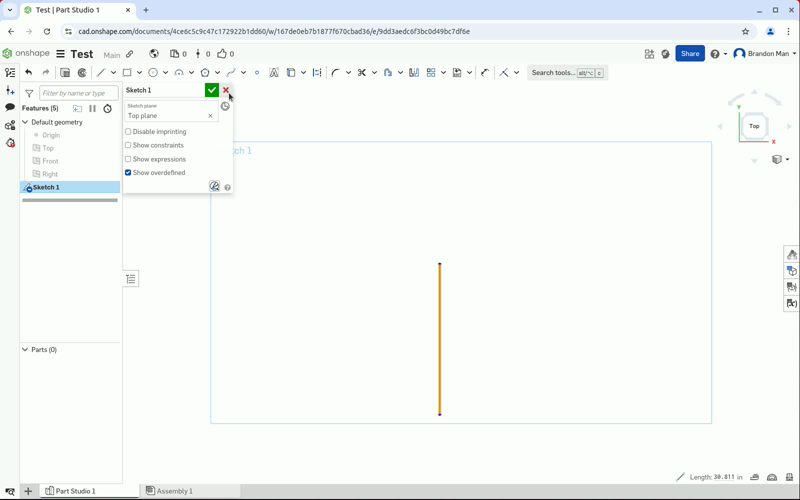
key(shift+h)
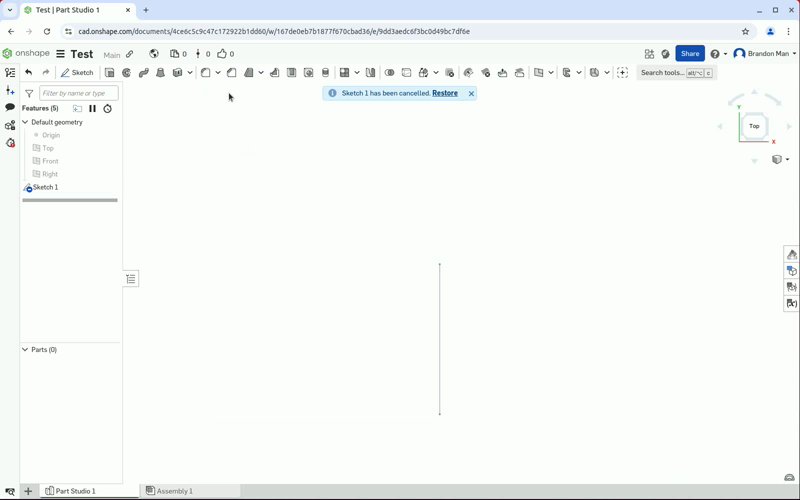
key(shift+s)
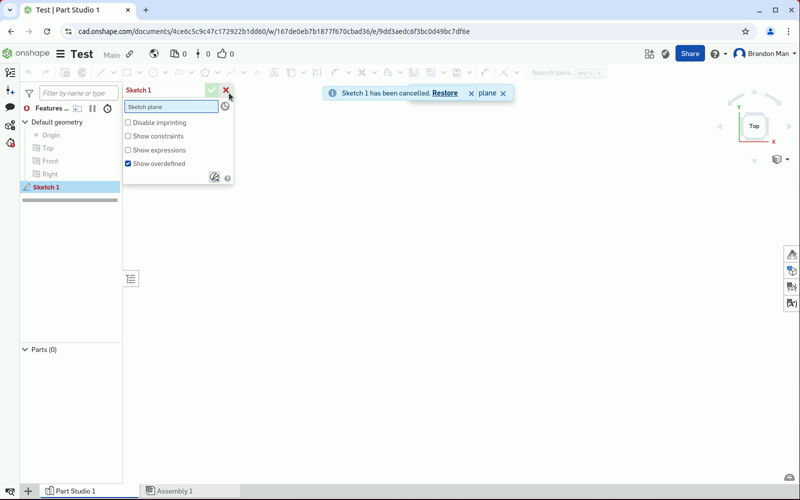
mouse_move(73, 150)
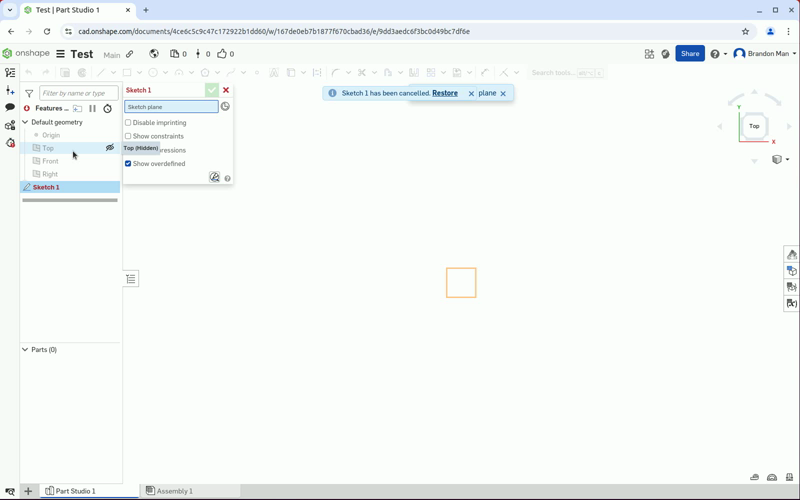
click(73, 150)
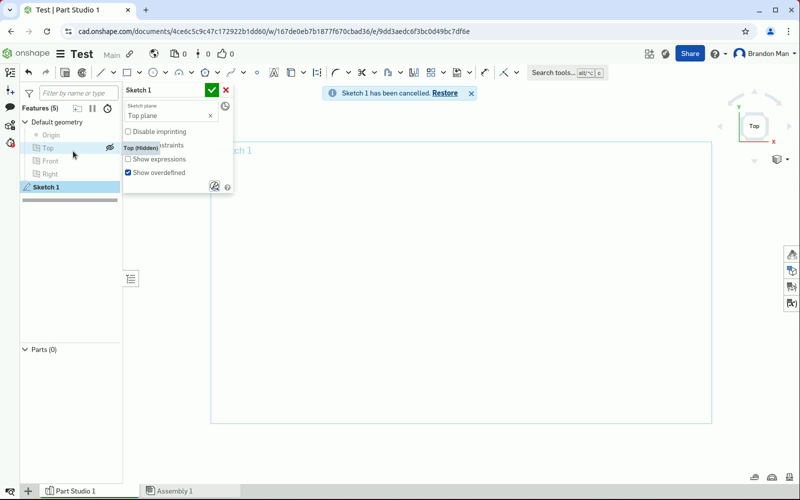
mouse_move(73, 352)
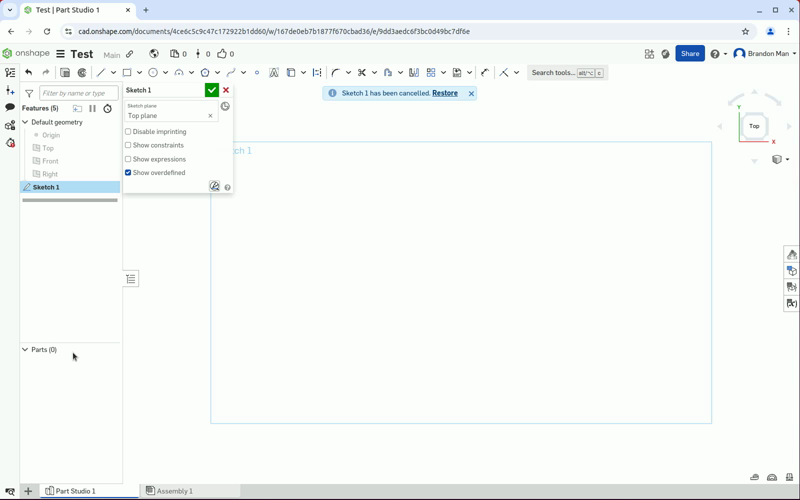
key(y)
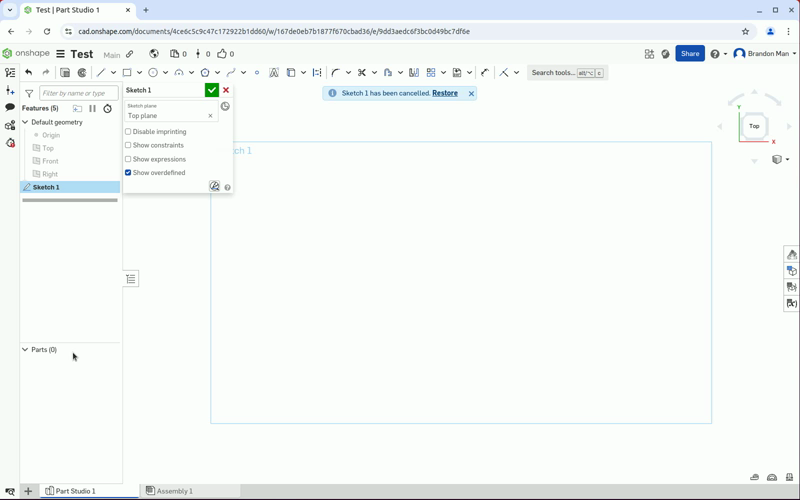
key(l)
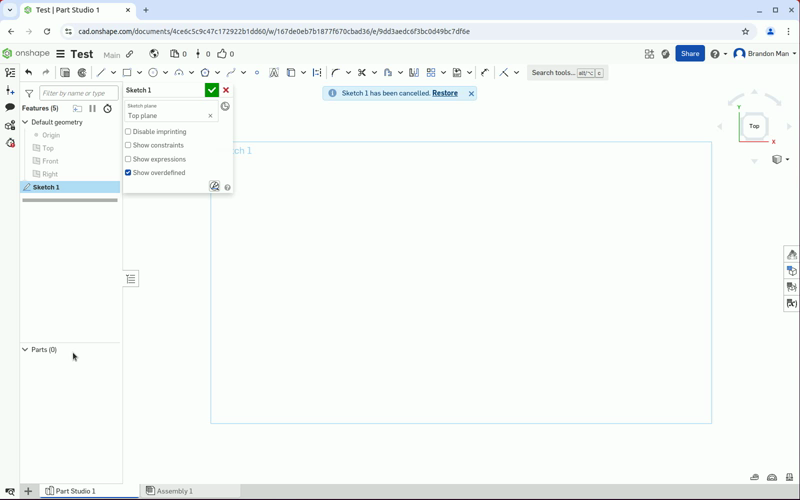
key_down(shift)
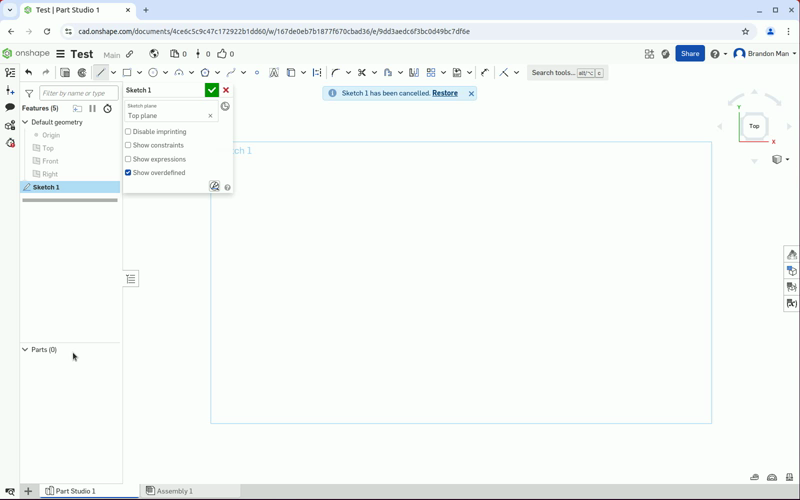
mouse_move(420, 322)
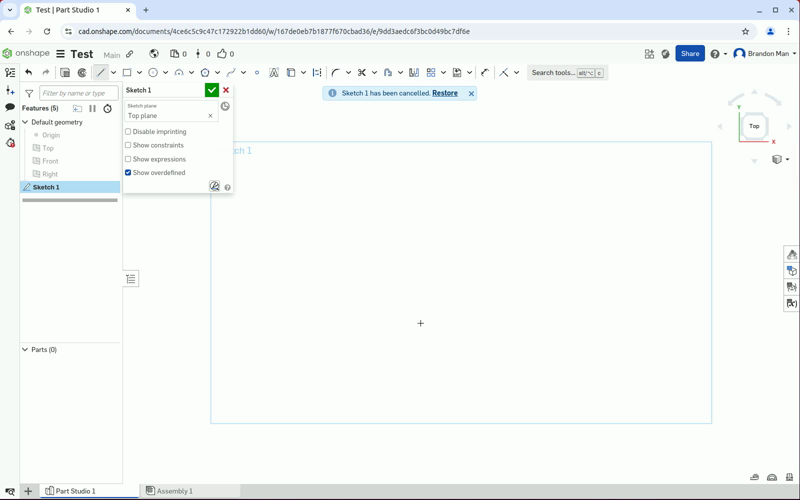
click(420, 322)
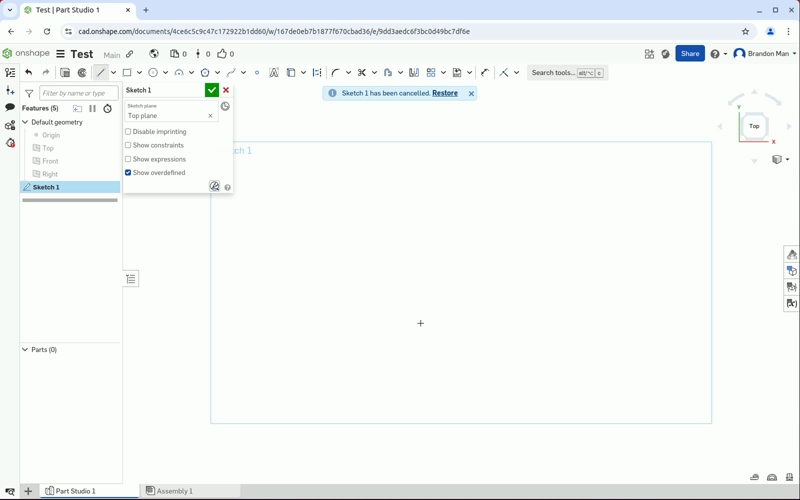
key_up(shift)
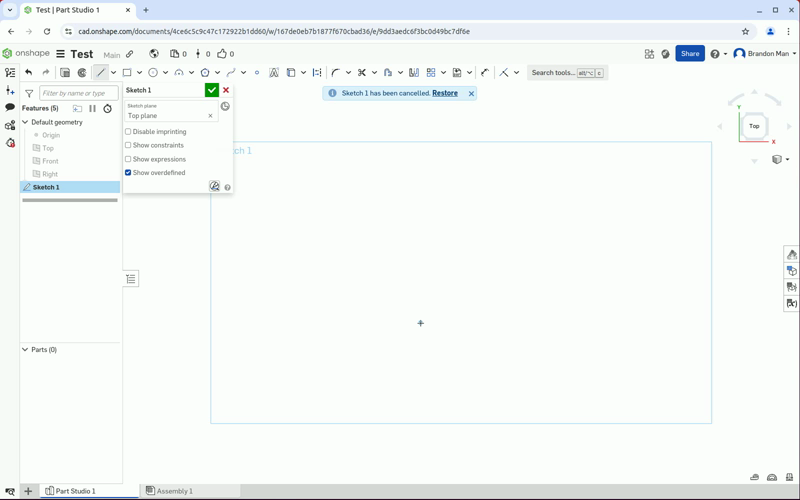
key_down(shift)
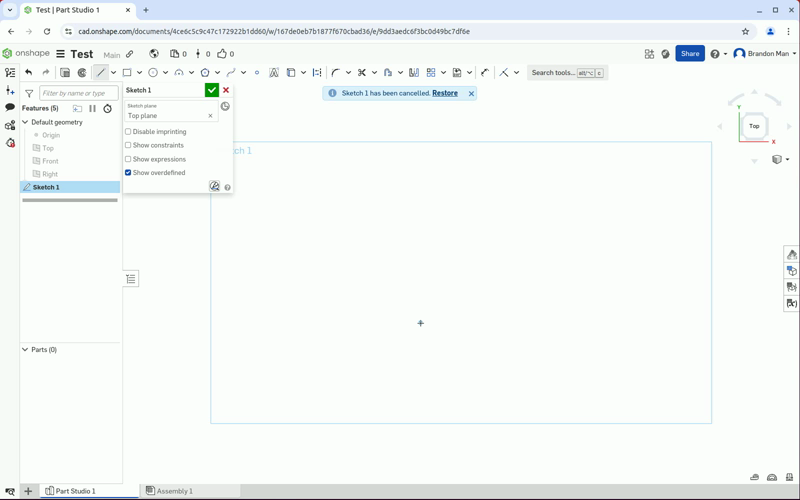
mouse_move(502, 322)
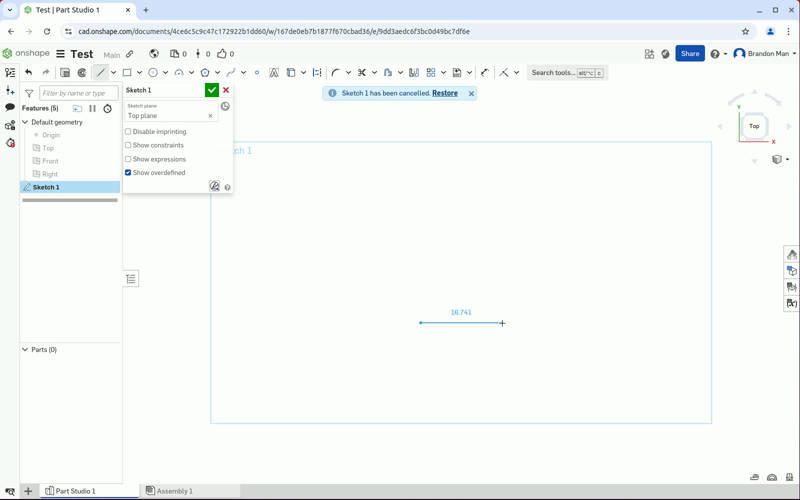
click(502, 322)
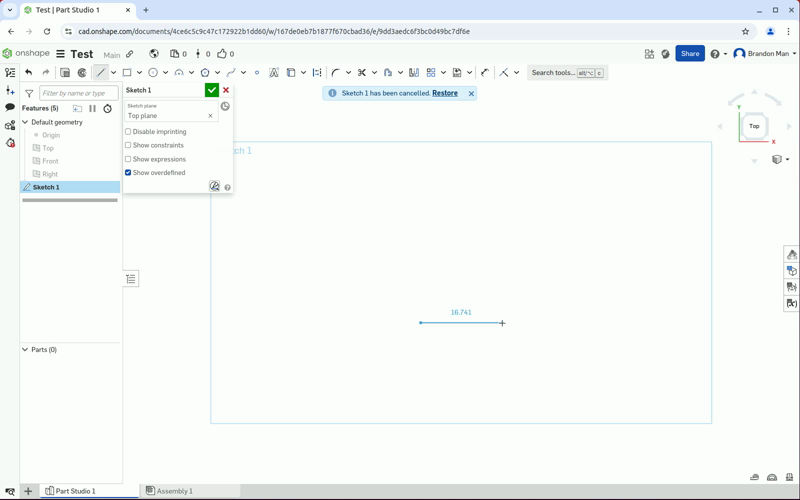
key_up(shift)
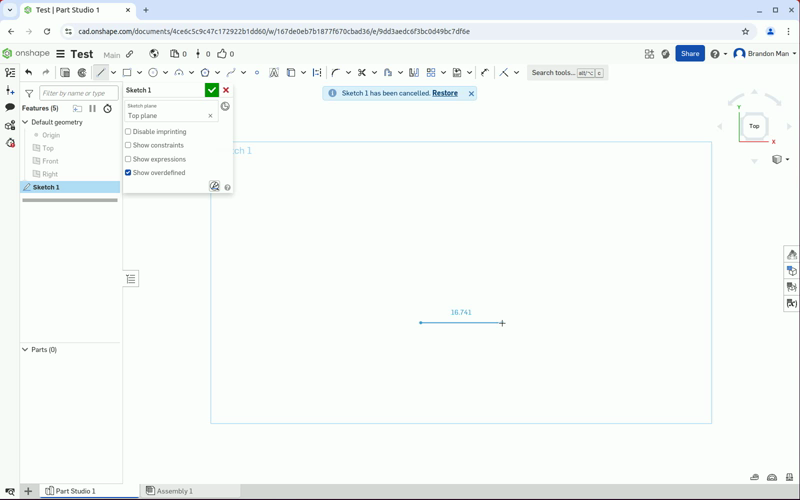
key_down(shift)
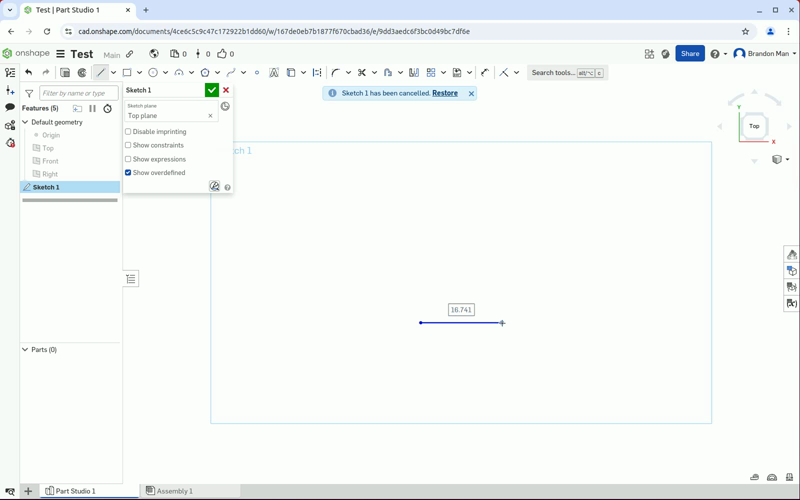
mouse_move(502, 241)
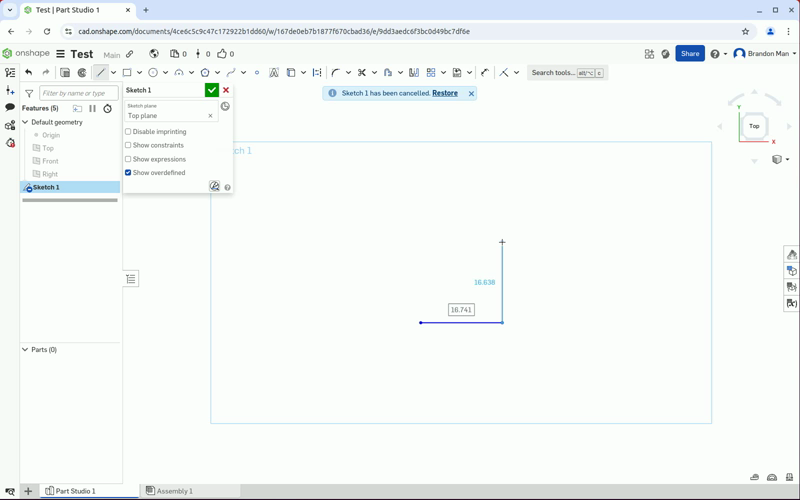
click(502, 241)
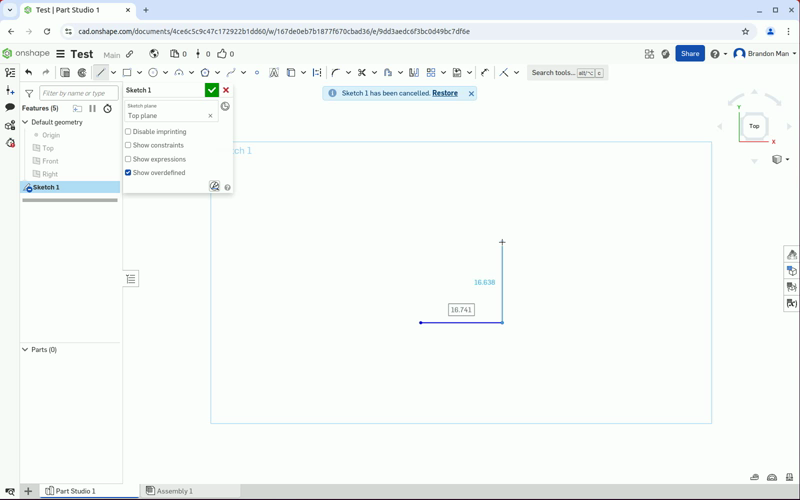
key_up(shift)
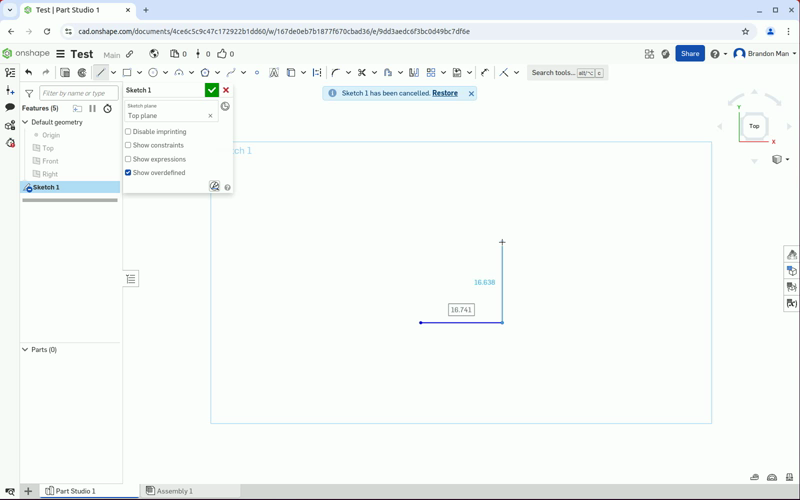
key_down(shift)
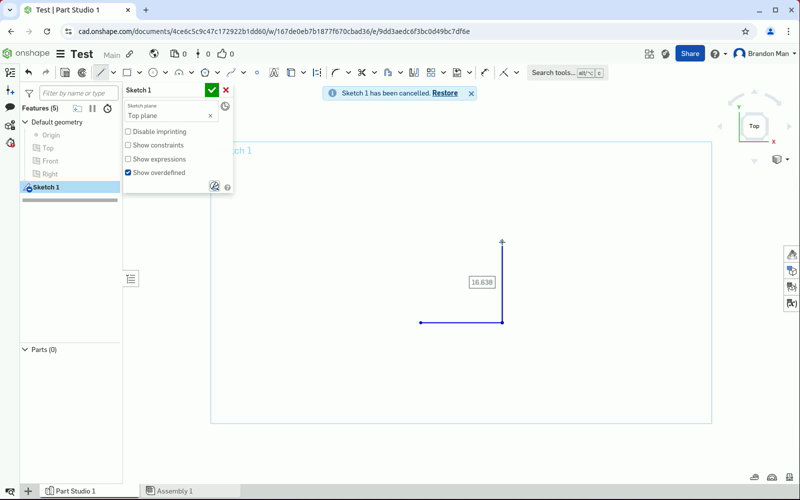
mouse_move(420, 241)
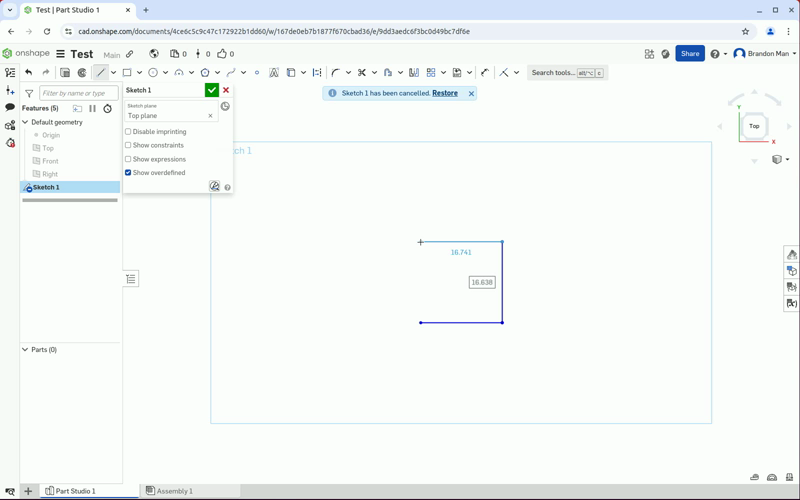
click(420, 241)
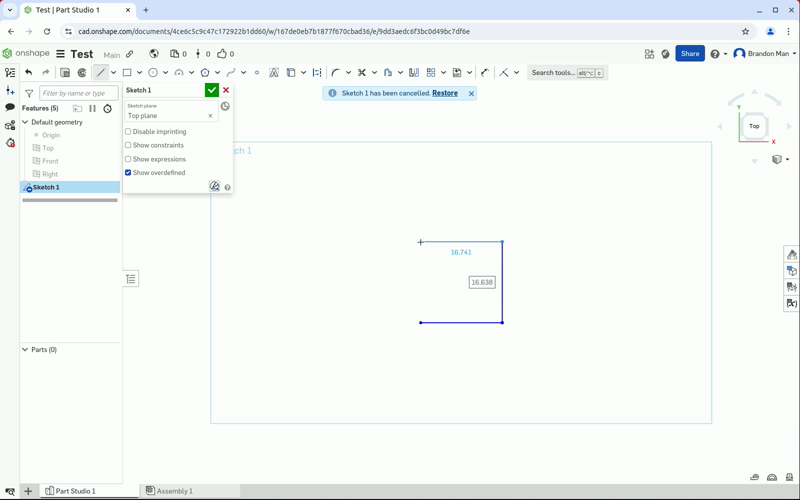
key_up(shift)
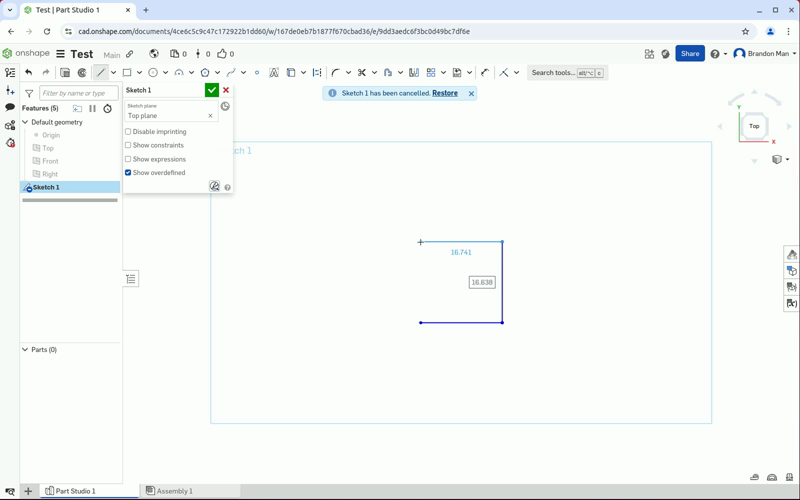
key_down(shift)
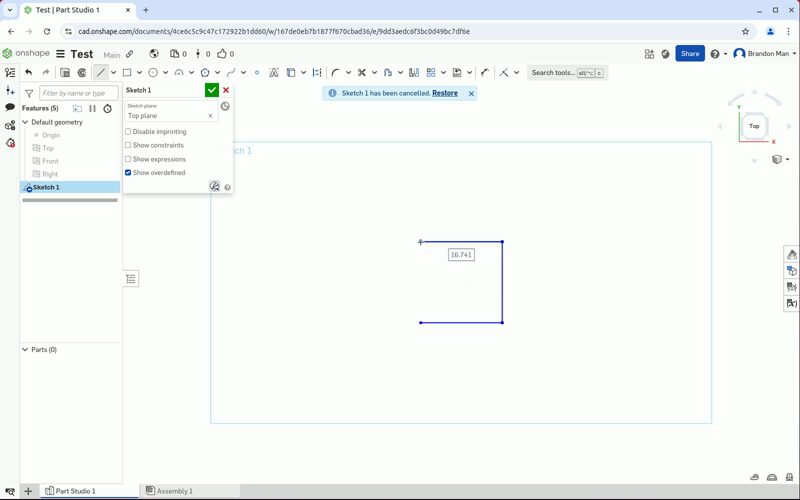
mouse_move(420, 322)
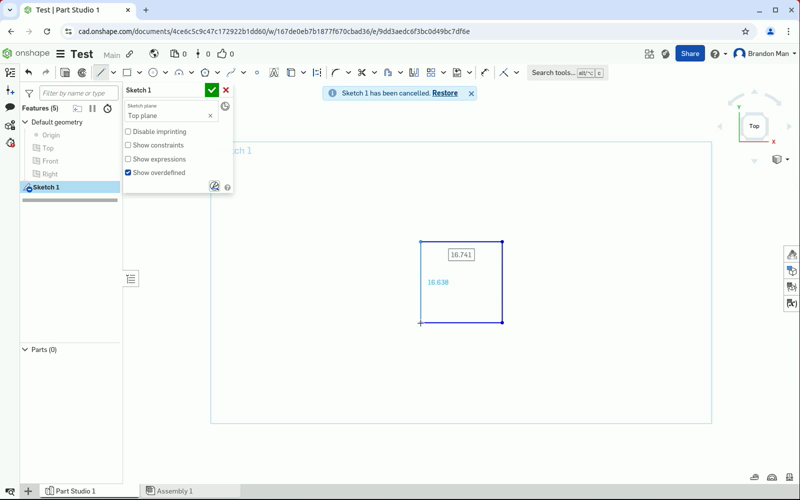
key_up(shift)
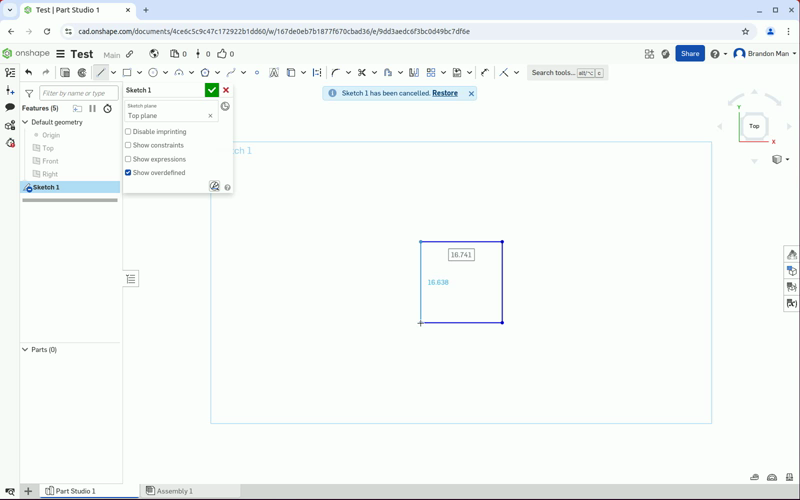
click(420, 322)
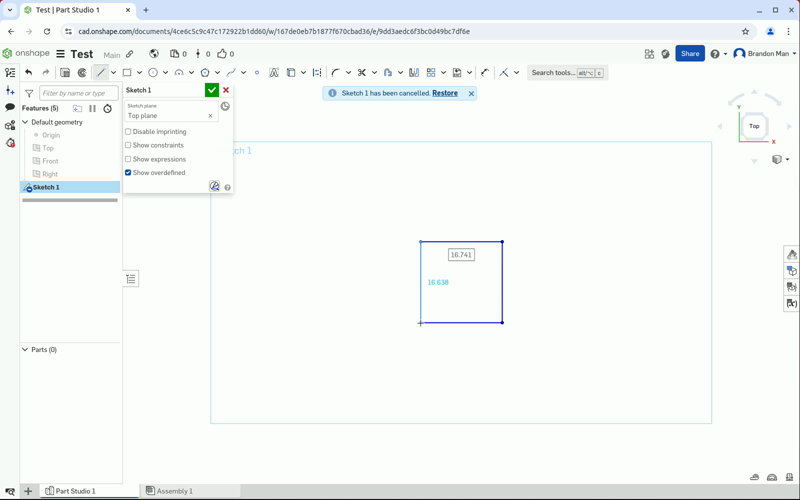
key(esc)
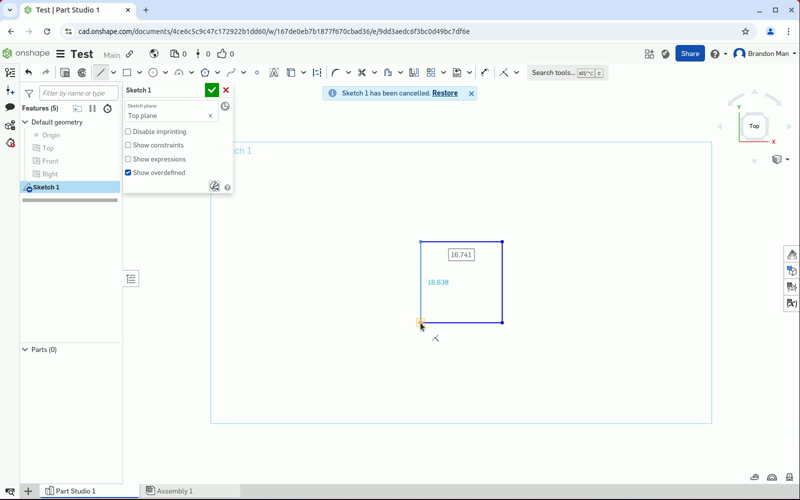
key(l)
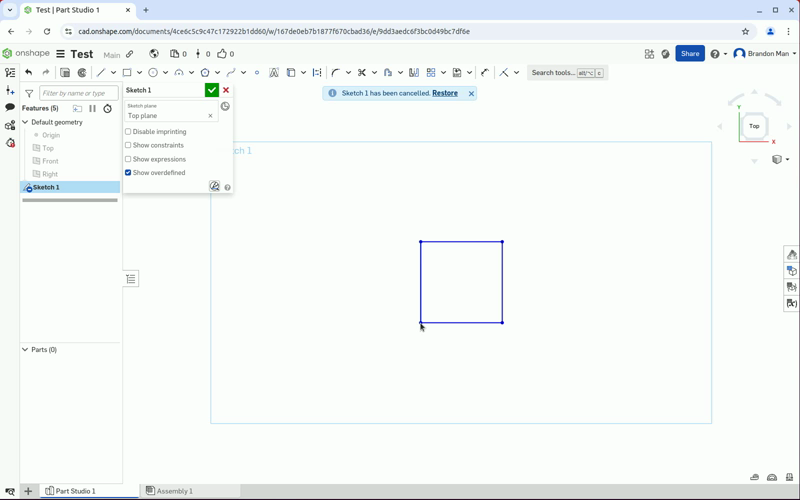
key_down(shift)
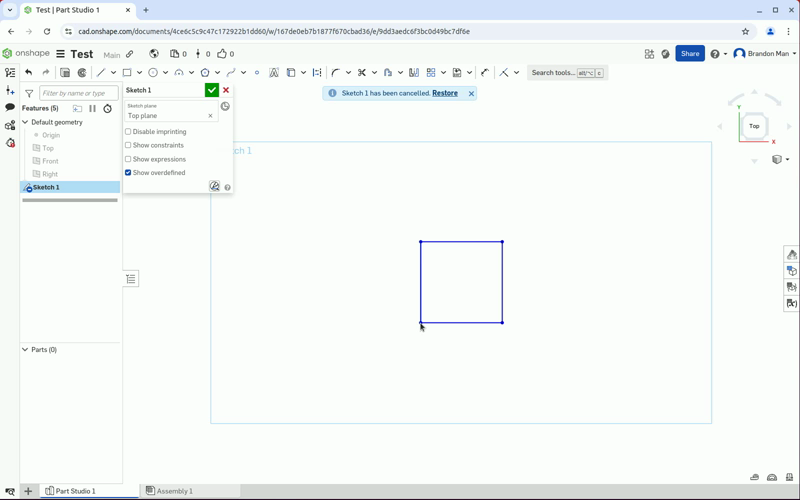
mouse_move(432, 310)
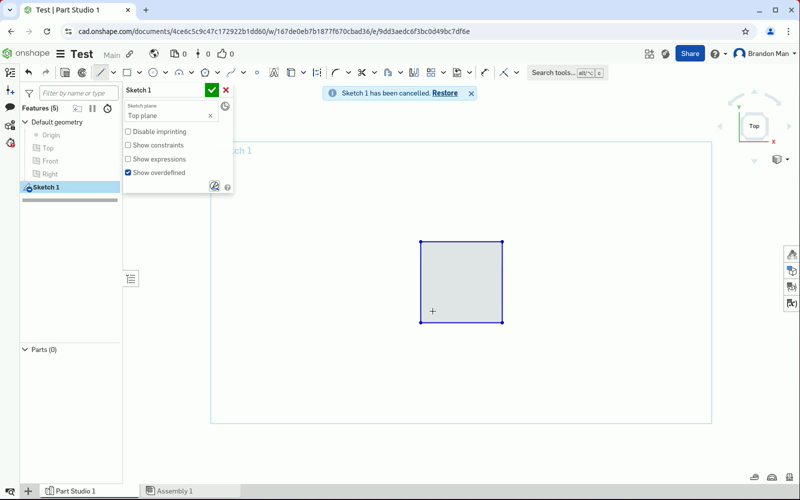
click(432, 310)
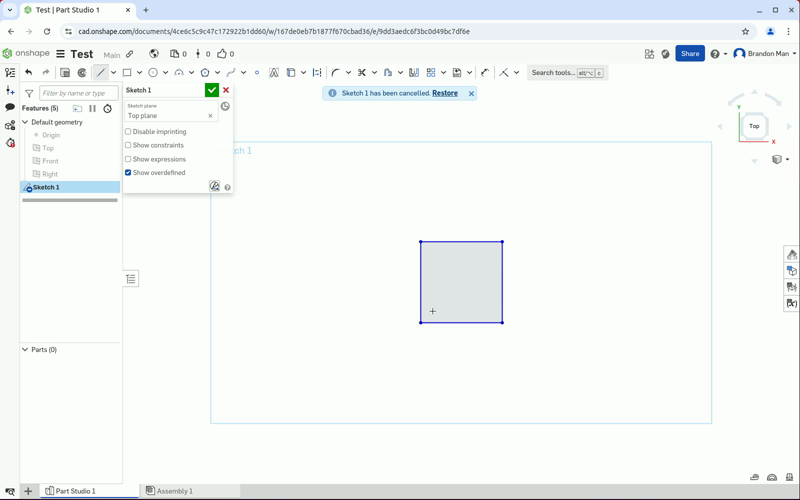
key_up(shift)
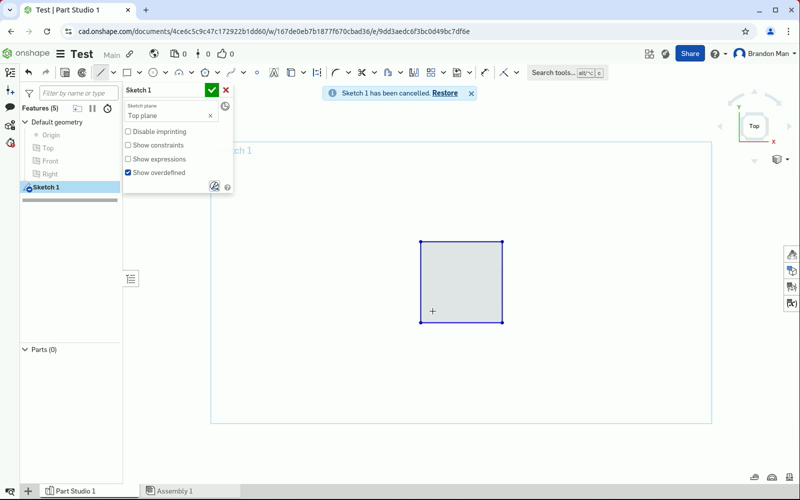
key_down(shift)
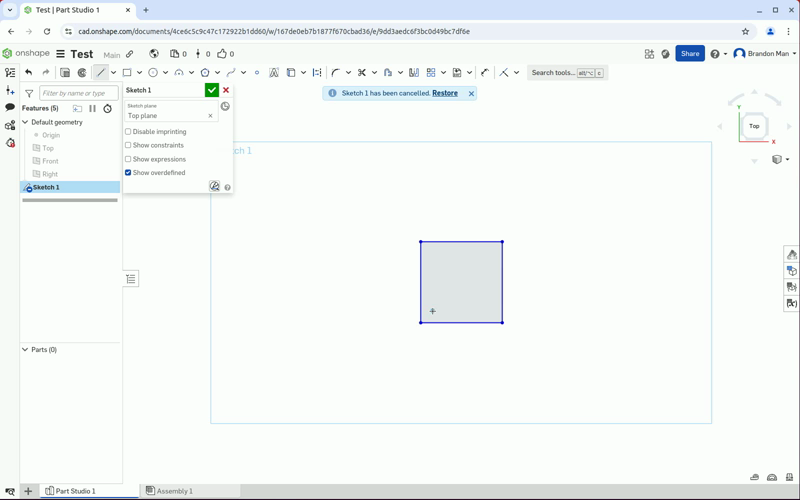
mouse_move(462, 310)
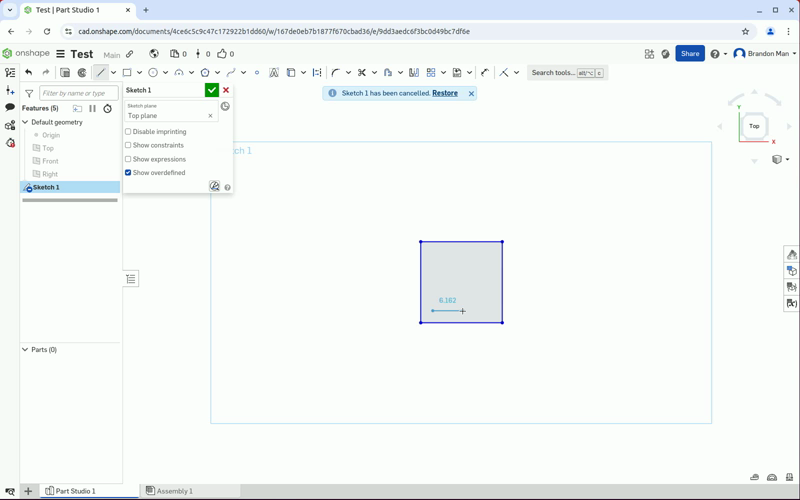
mouse_move(490, 310)
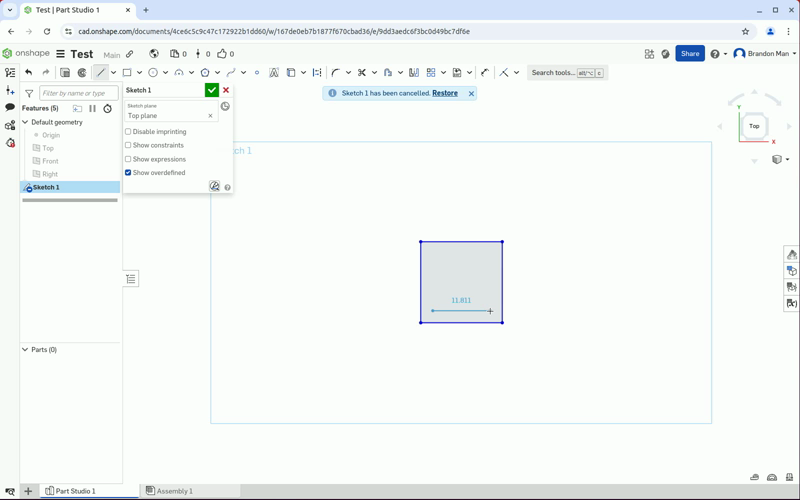
click(490, 310)
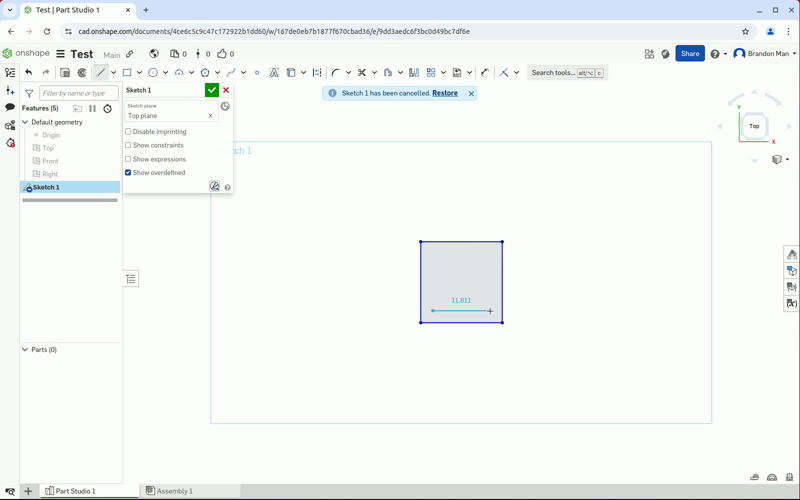
key_up(shift)
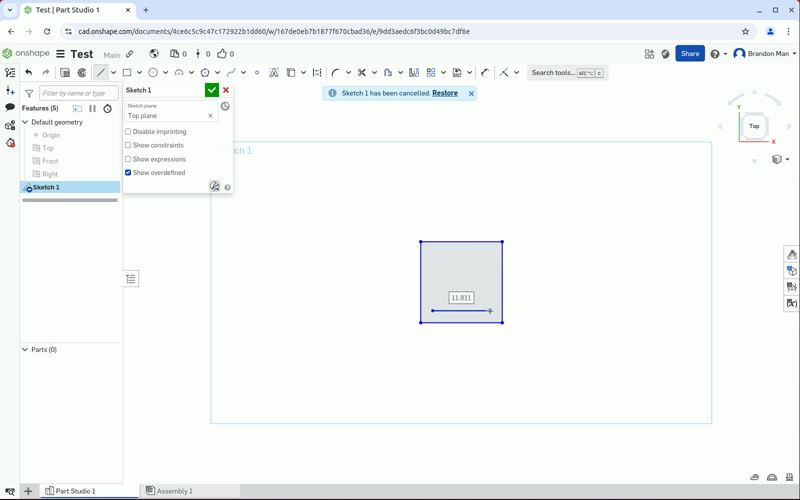
key_down(shift)
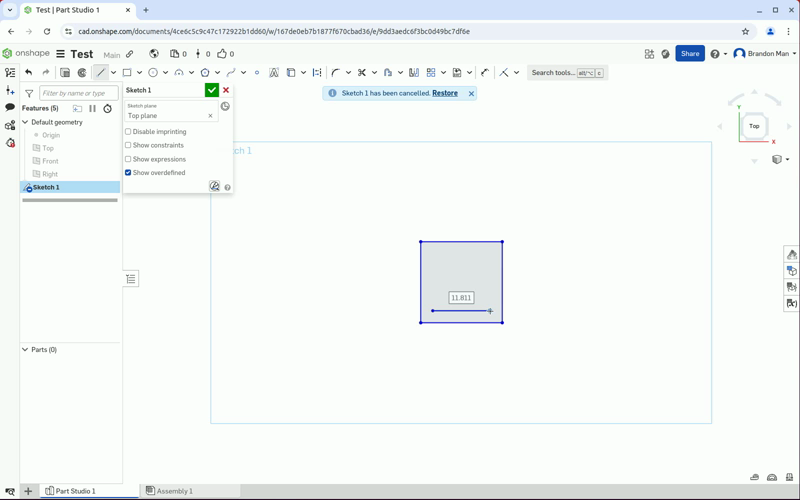
mouse_move(520, 310)
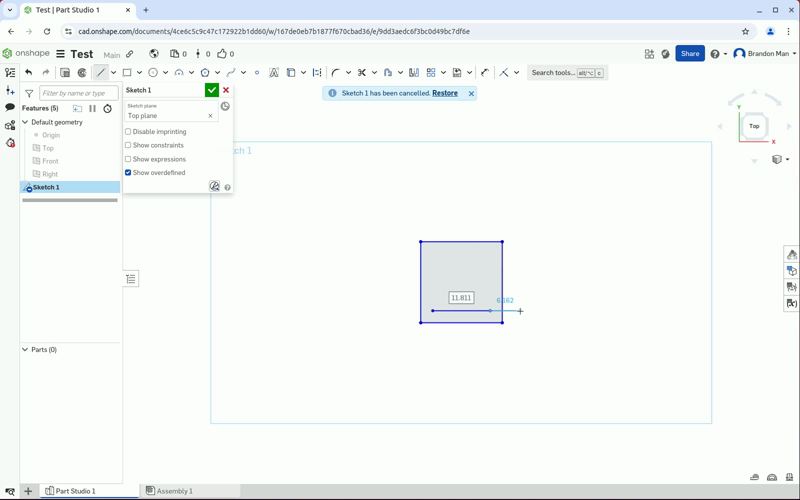
mouse_move(490, 253)
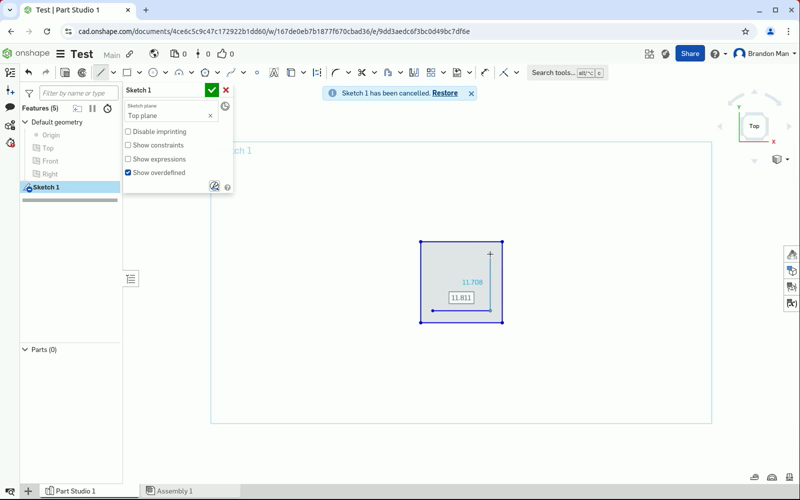
click(490, 253)
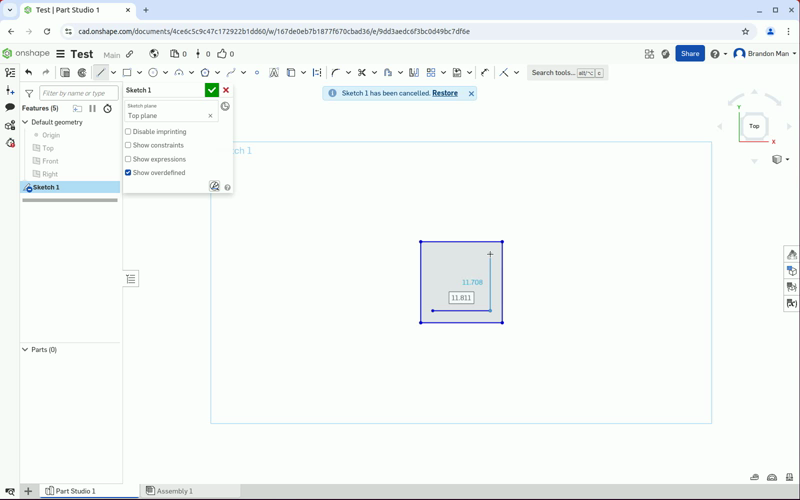
key_up(shift)
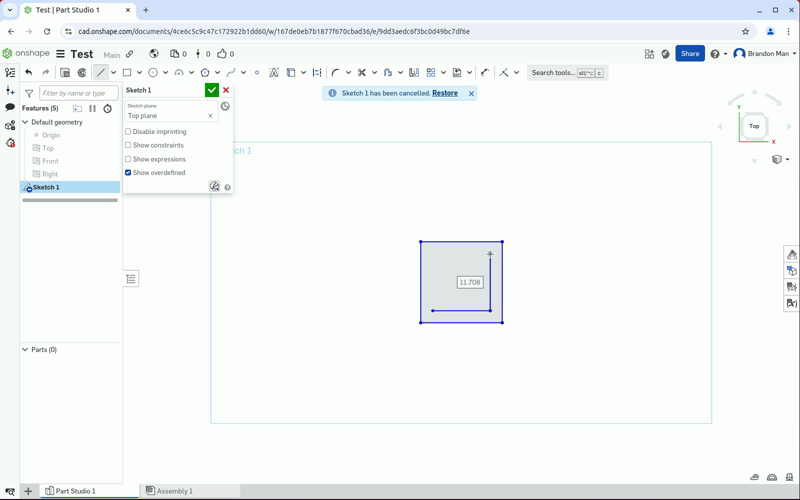
key_down(shift)
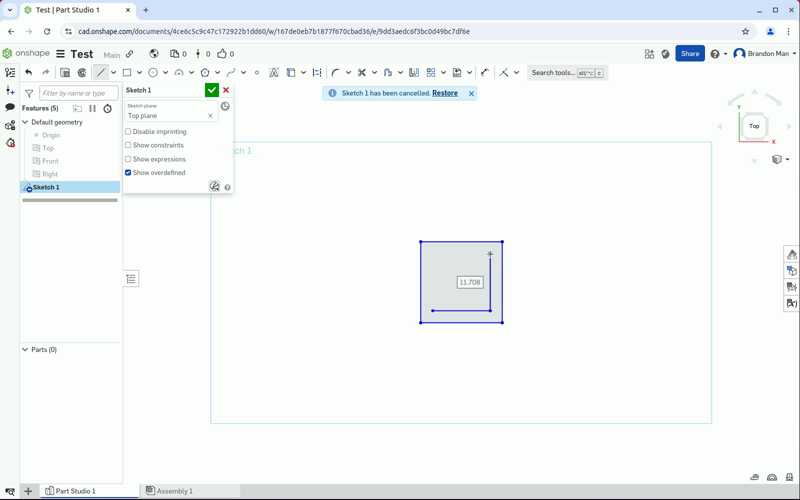
mouse_move(520, 253)
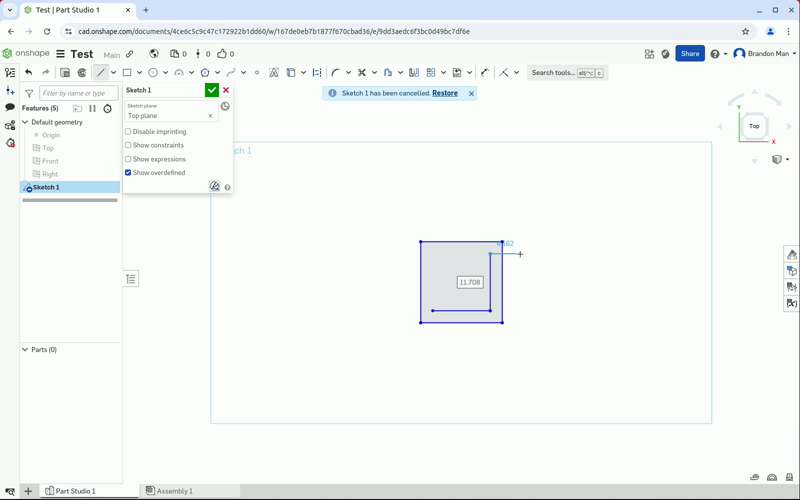
mouse_move(432, 253)
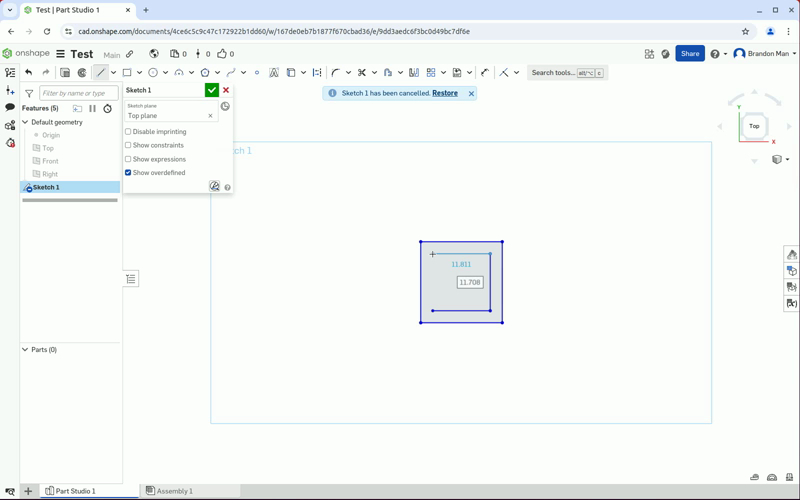
click(432, 253)
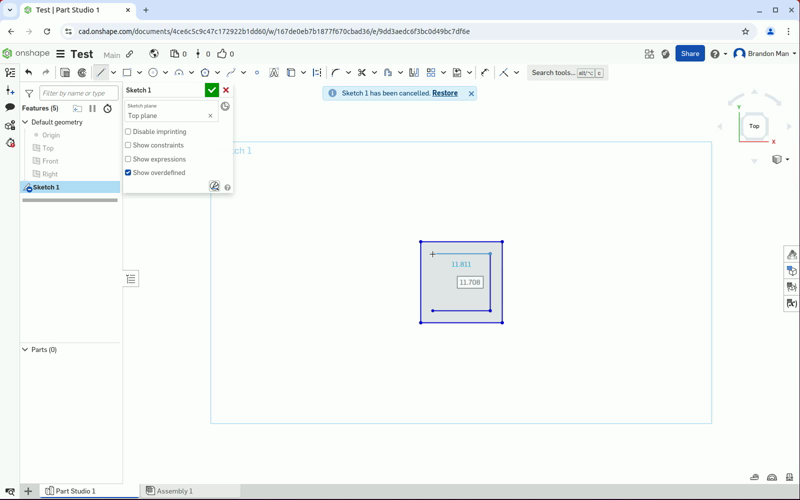
key_up(shift)
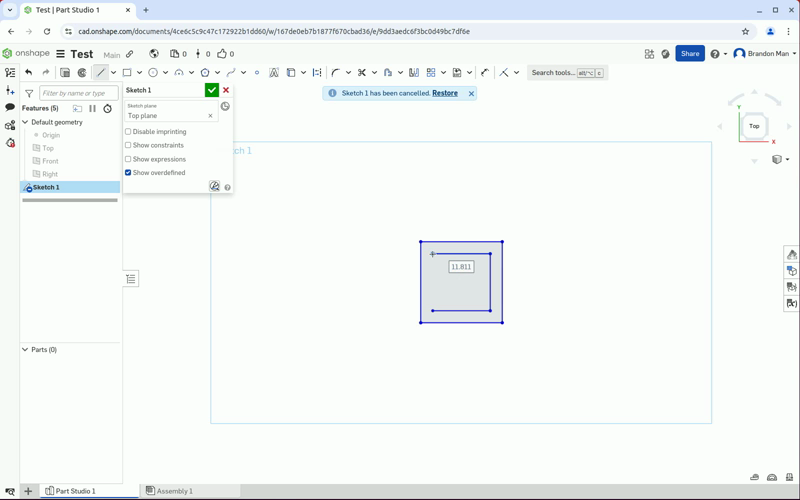
mouse_move(462, 253)
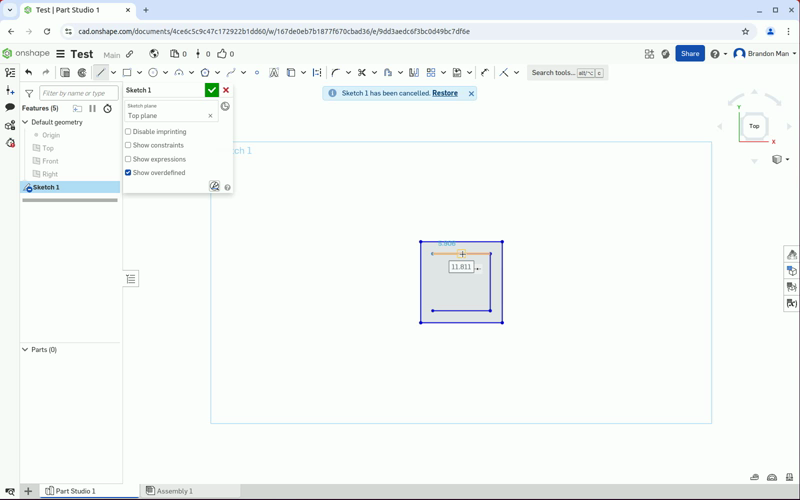
key_down(shift)
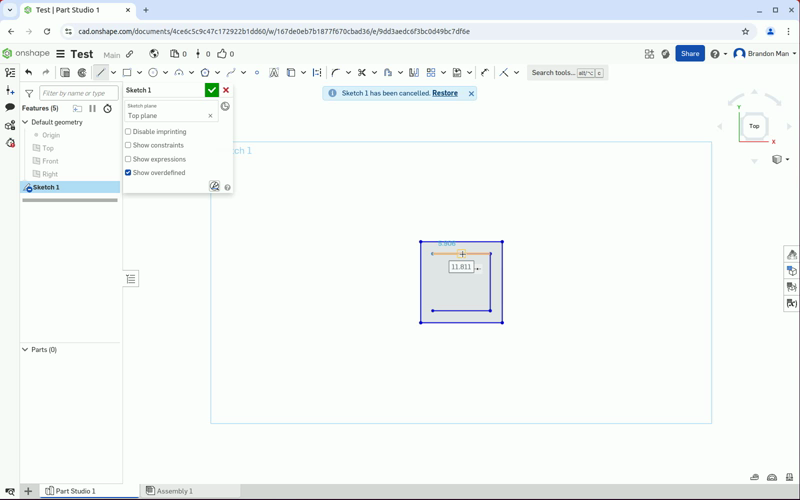
mouse_move(432, 310)
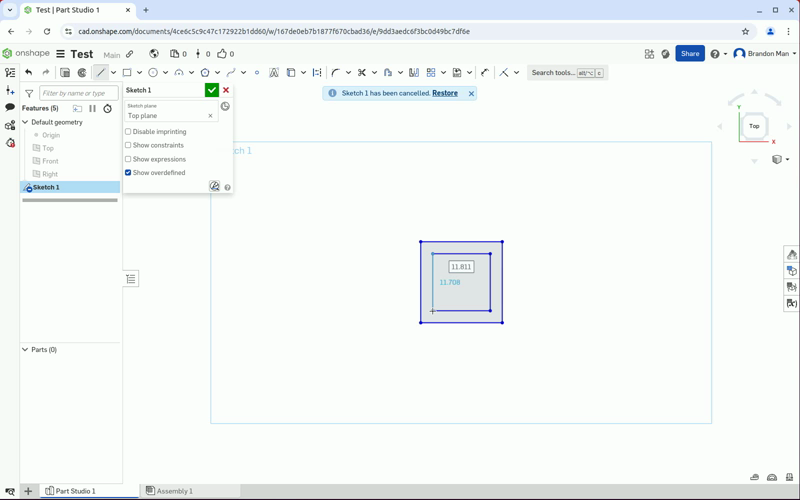
key_up(shift)
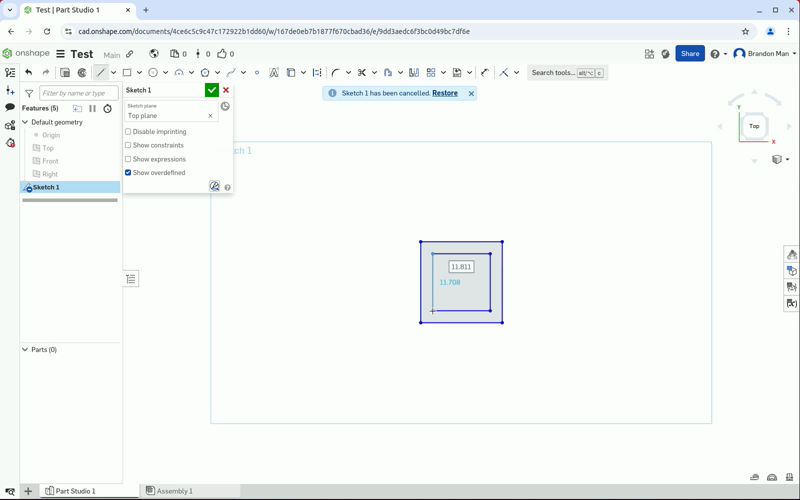
click(432, 310)
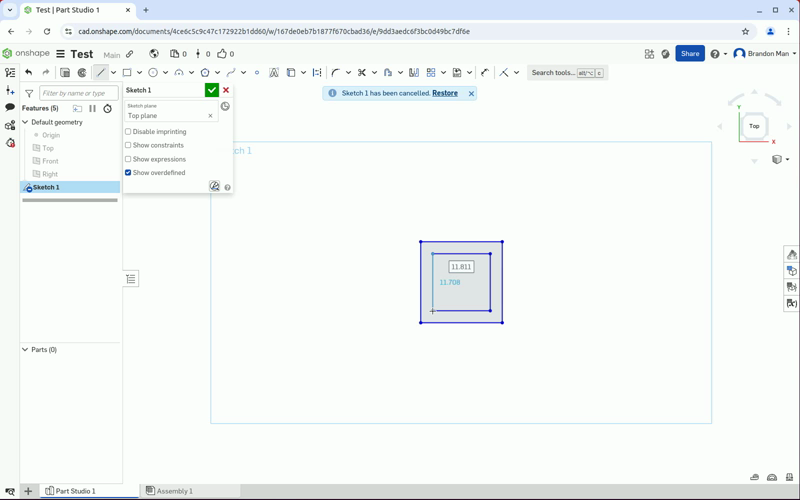
key(esc)
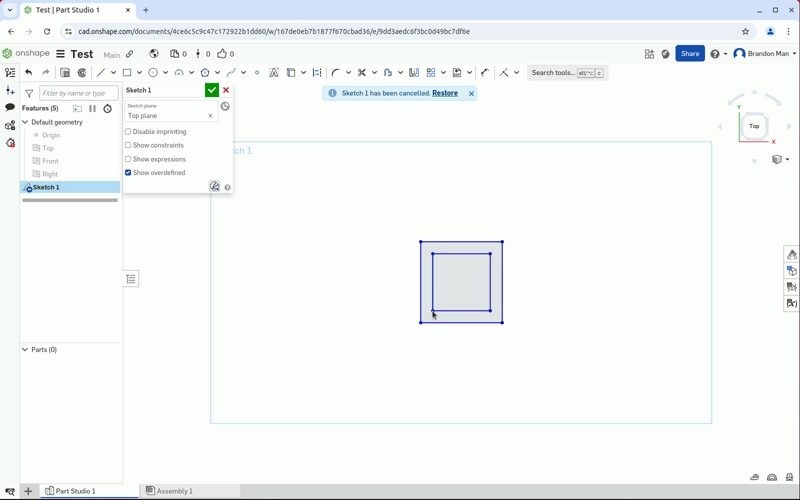
mouse_move(489, 244)
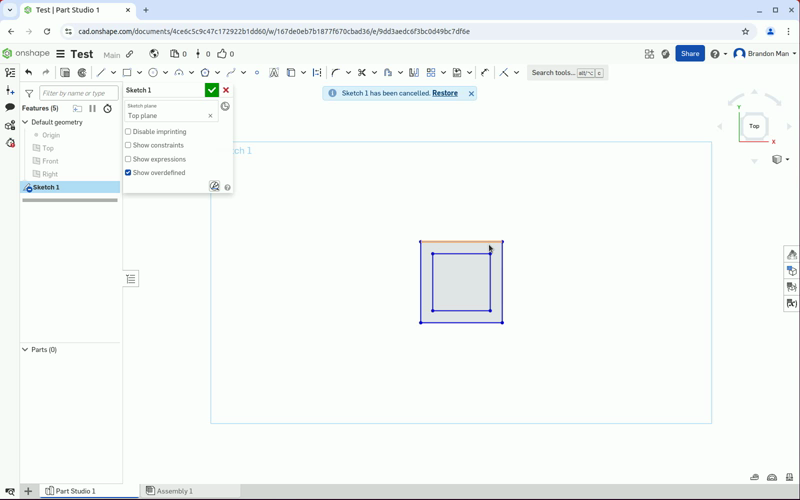
click(489, 244)
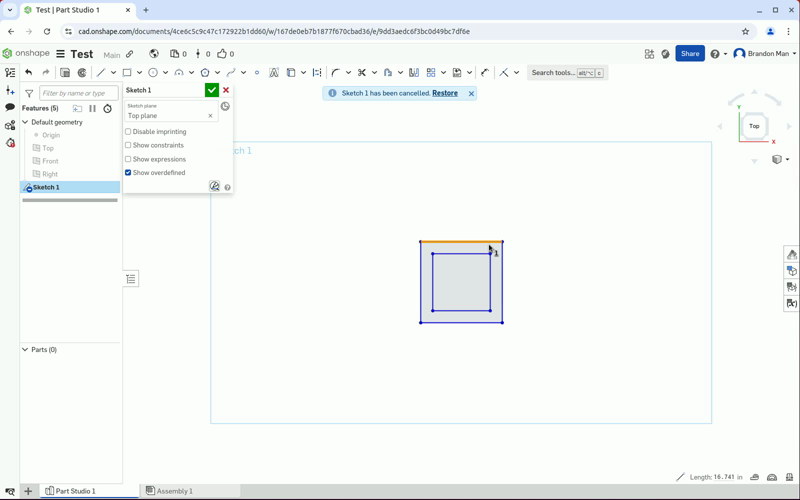
mouse_move(73, 352)
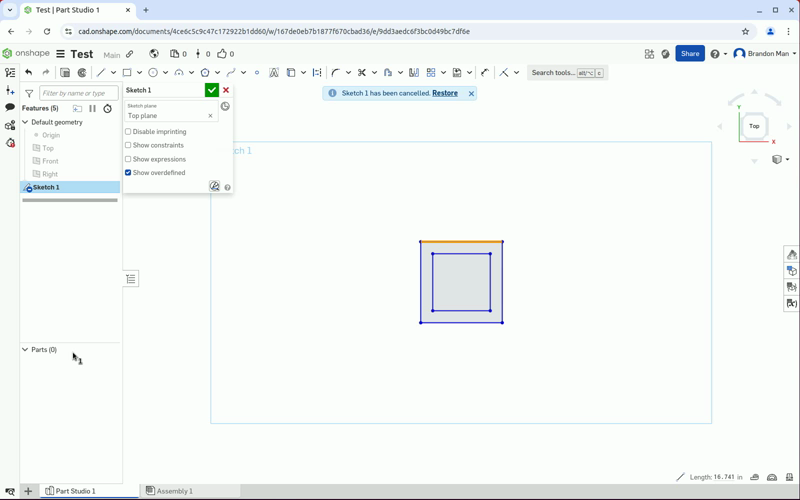
key(shift+y)
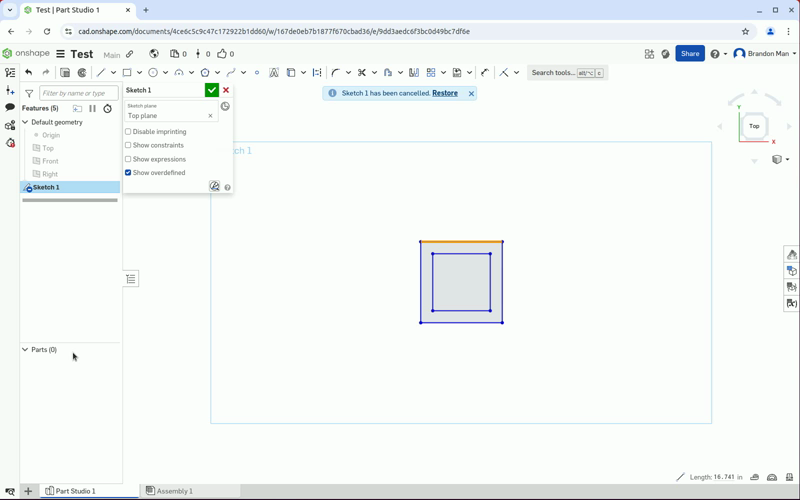
key(shift+e)
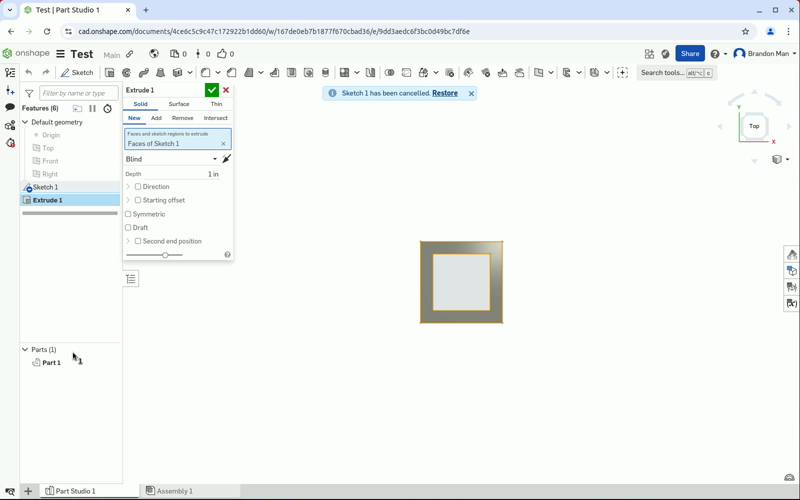
mouse_move(143, 106)
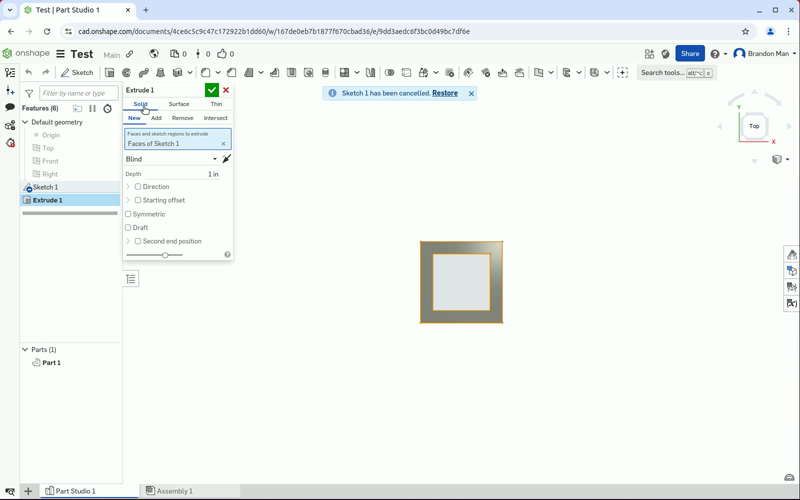
click(143, 106)
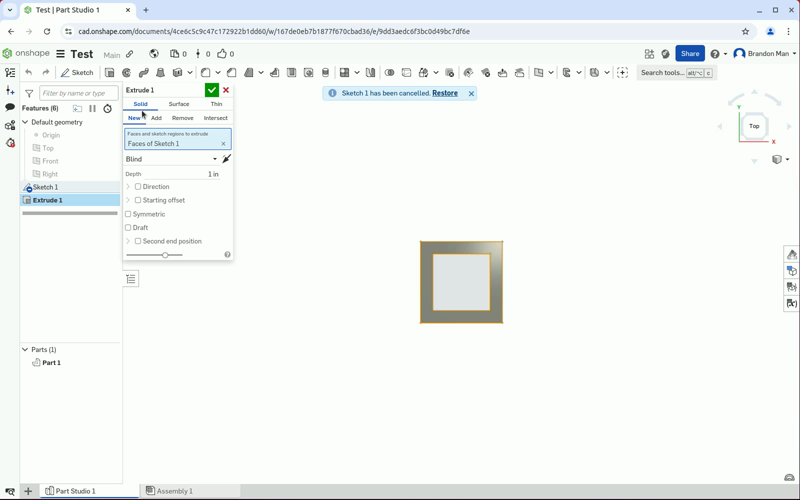
mouse_move(137, 120)
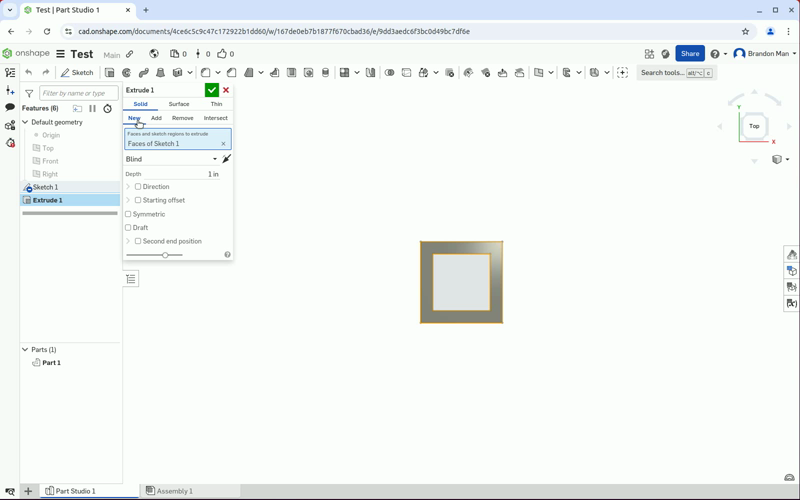
click(137, 120)
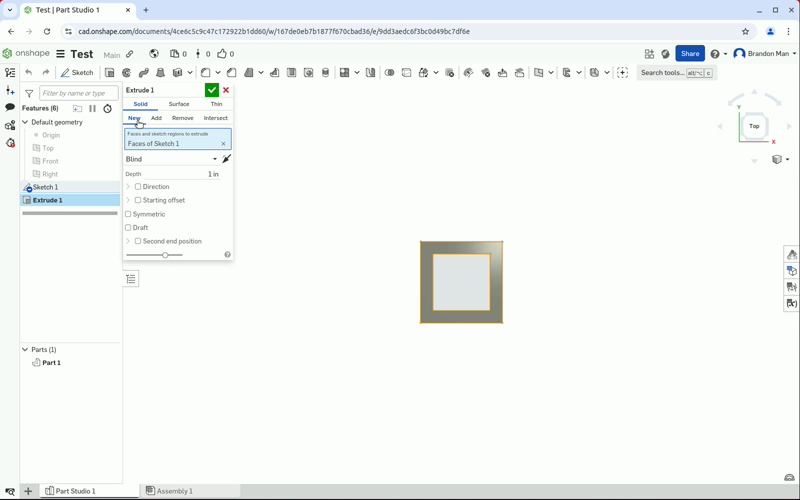
key(tab, 4)
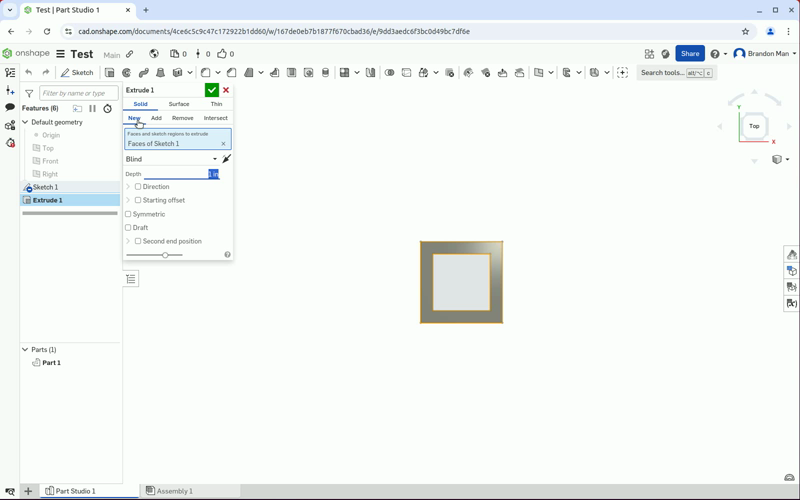
text(23.108)
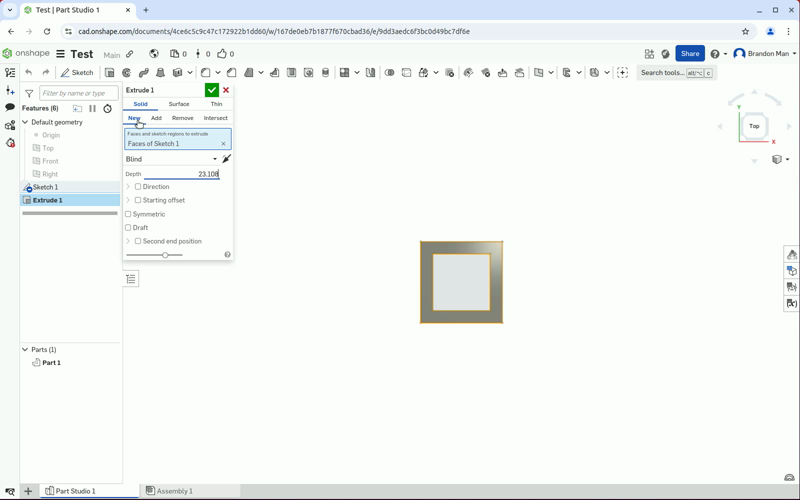
key(enter)
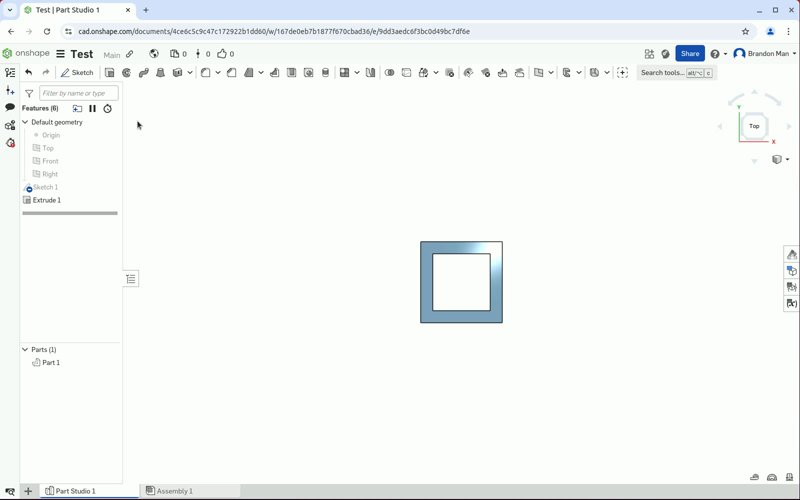
key(shift+h)
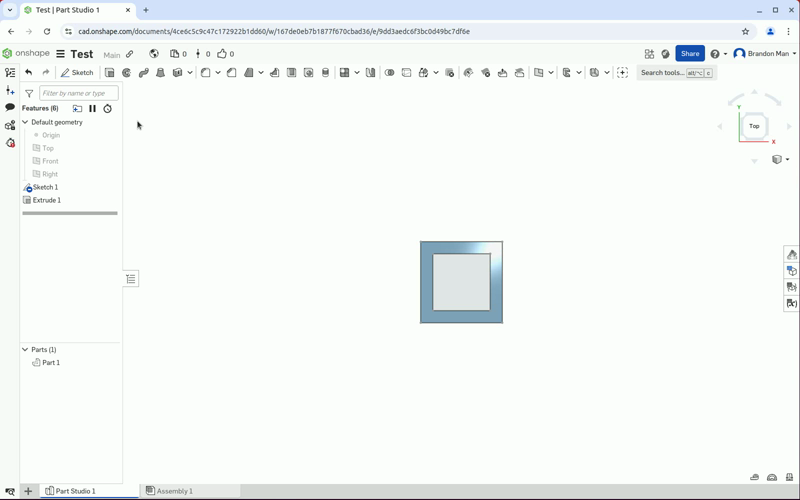
key(shift+h)
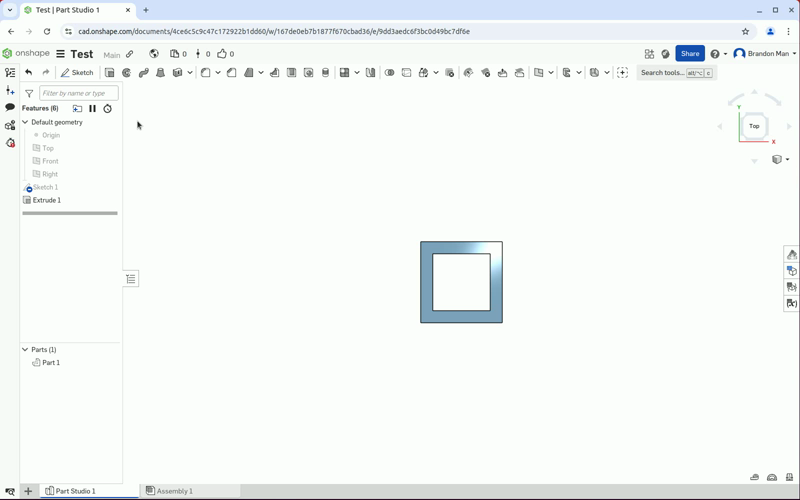
mouse_move(73, 189)
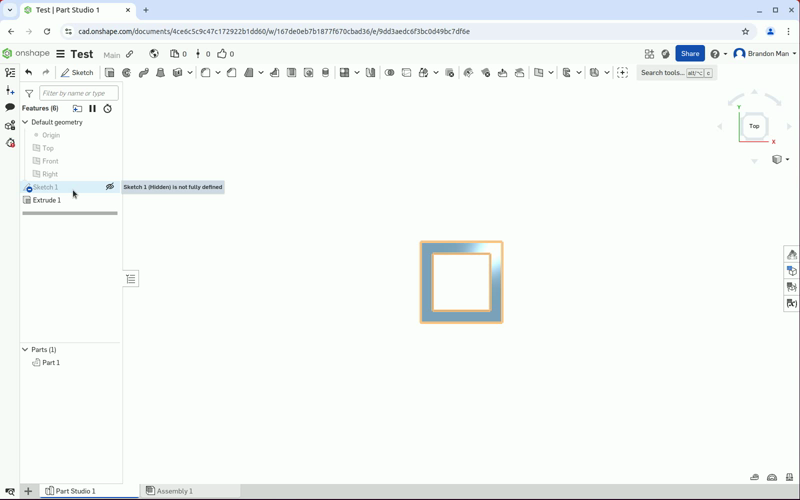
click(73, 189)
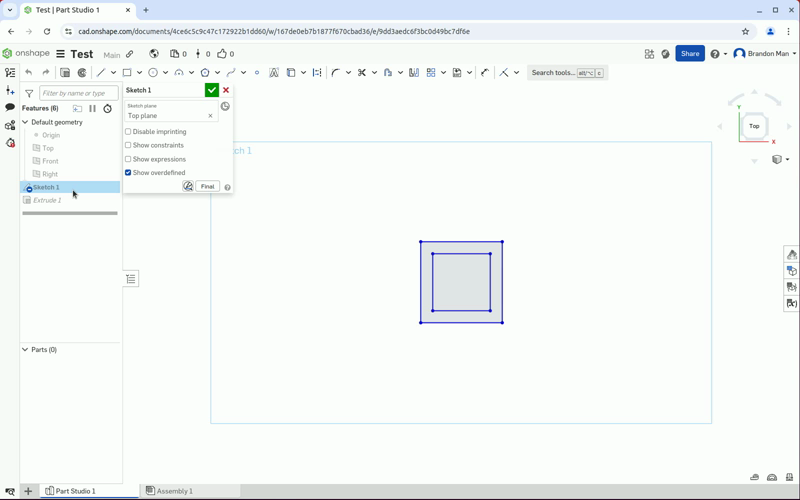
mouse_move(229, 92)
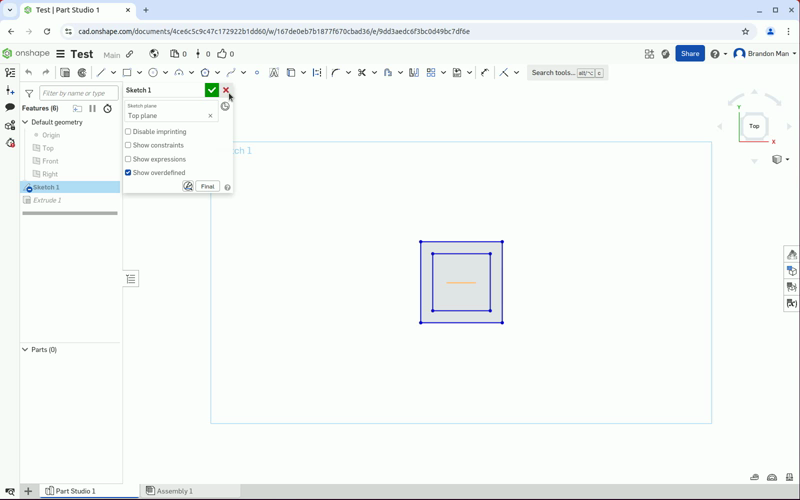
click(229, 92)
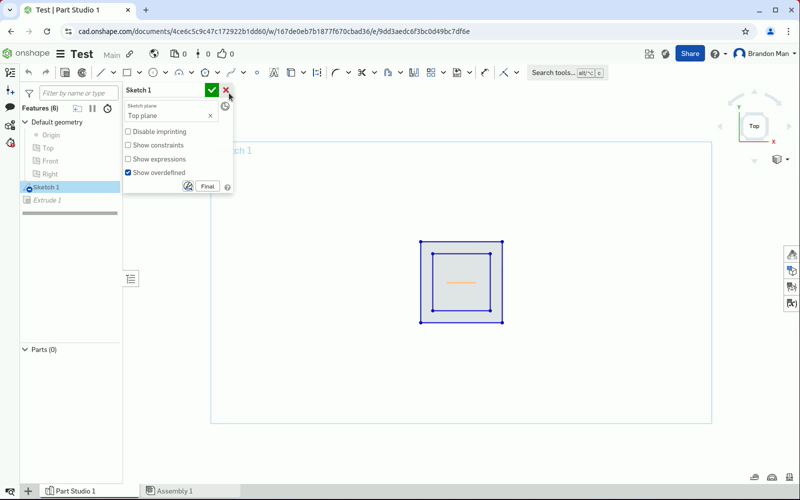
key(shift+s)
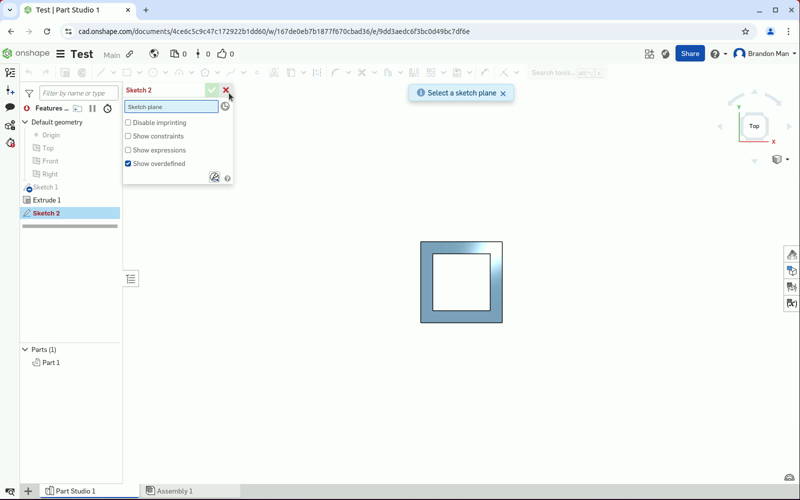
mouse_move(73, 150)
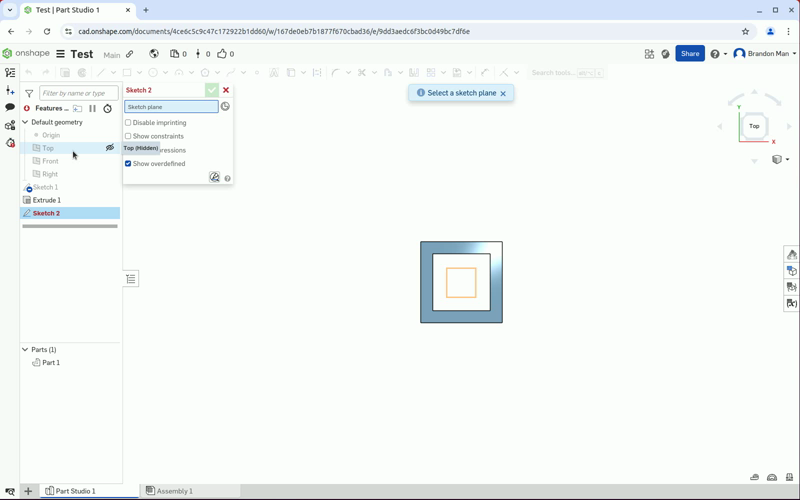
click(73, 150)
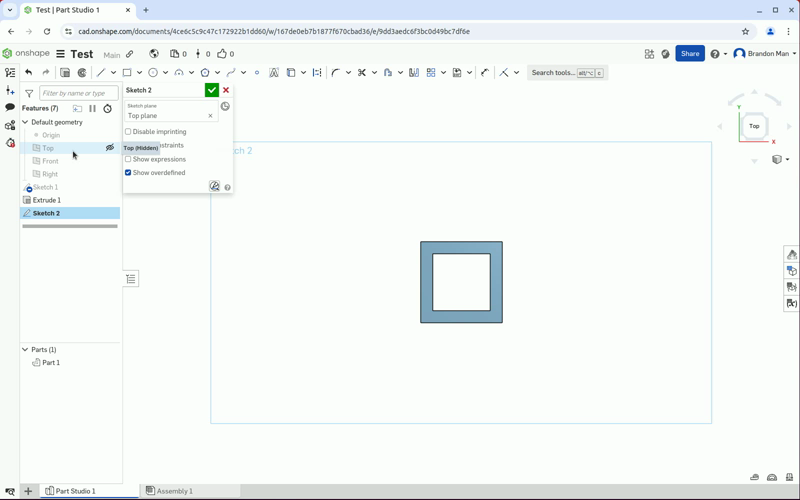
mouse_move(73, 352)
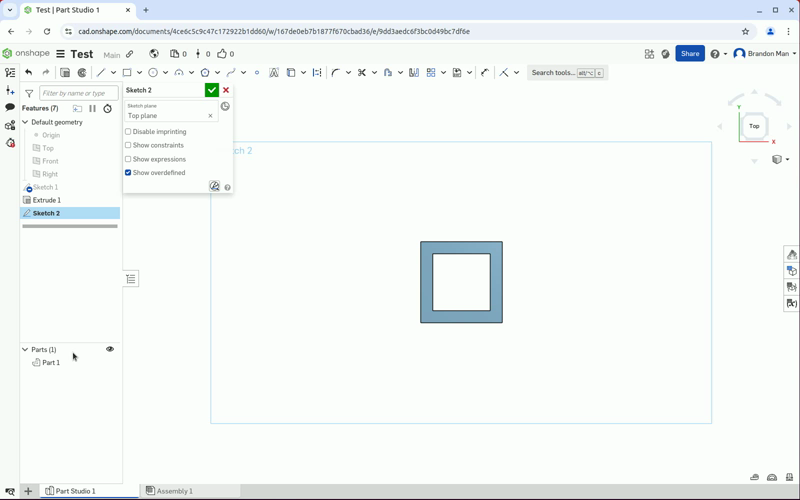
key(y)
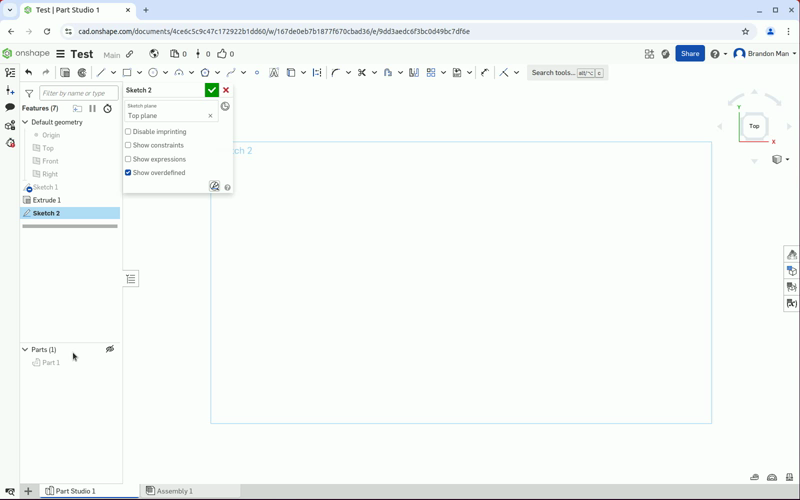
key(l)
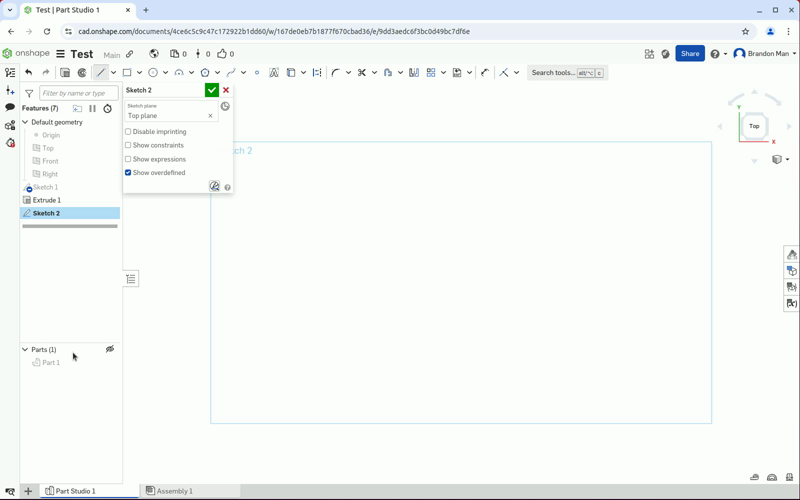
key_down(shift)
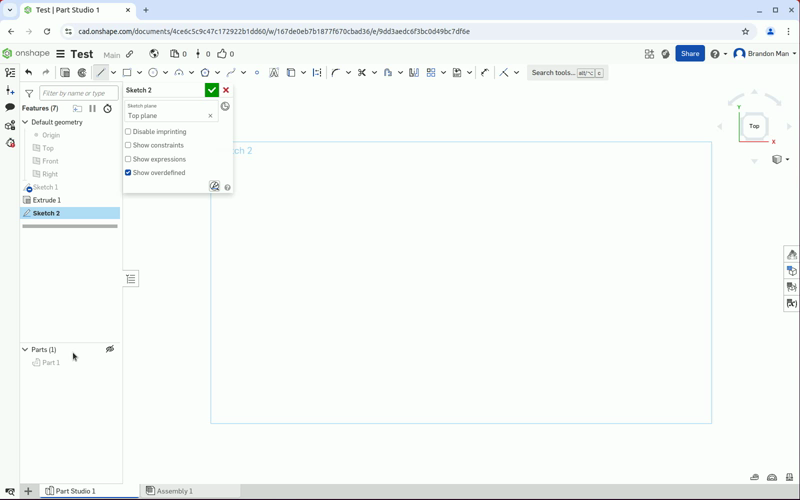
mouse_move(432, 311)
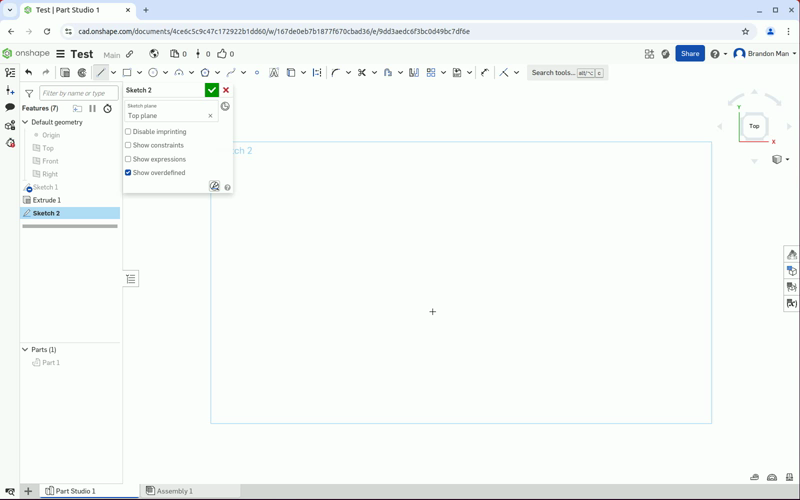
click(432, 311)
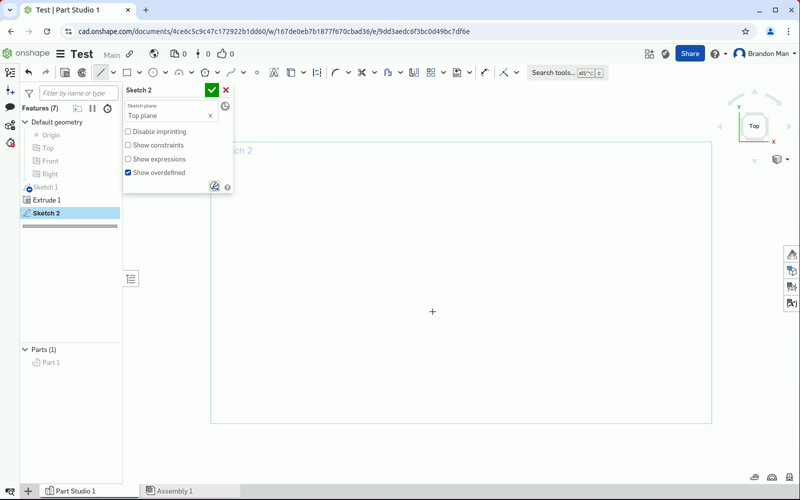
key_up(shift)
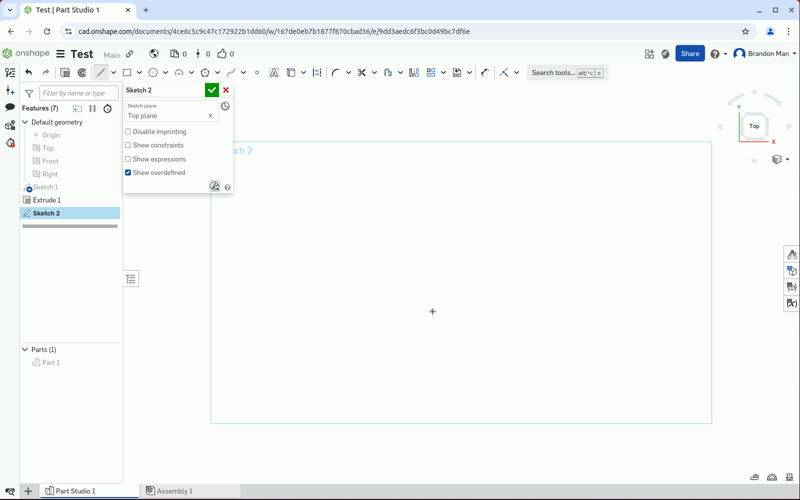
key_down(shift)
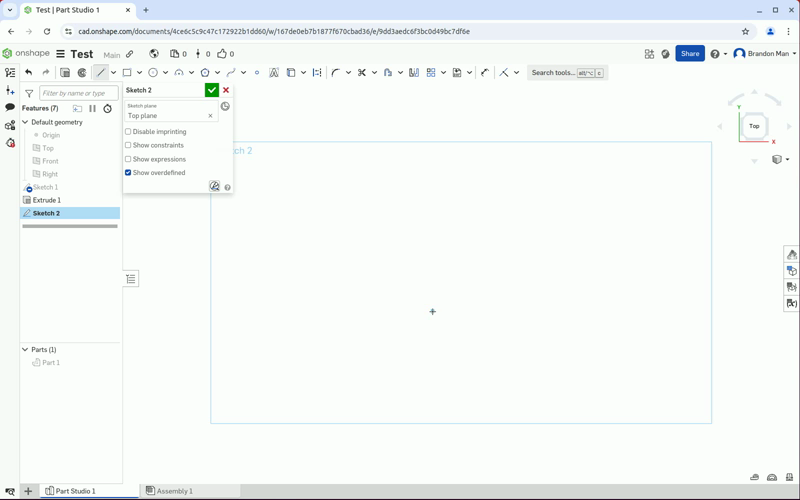
mouse_move(462, 311)
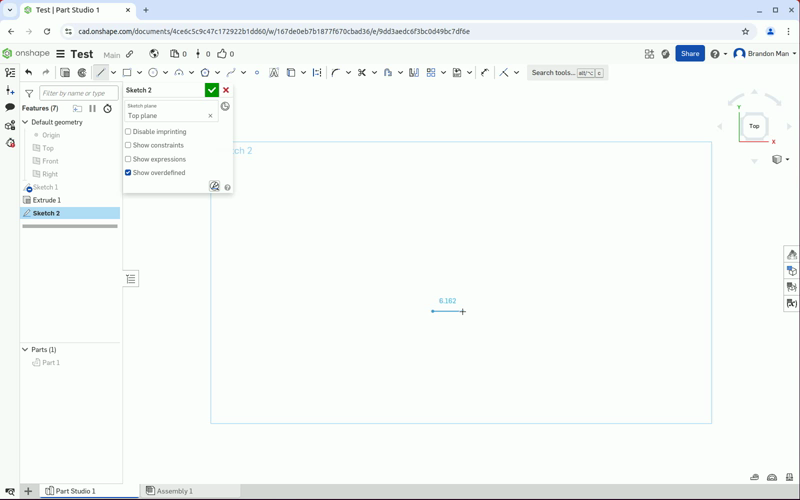
mouse_move(489, 311)
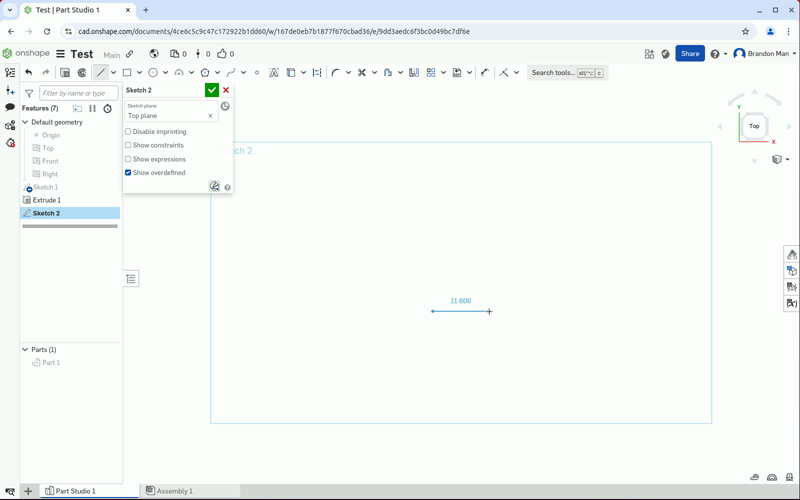
click(489, 311)
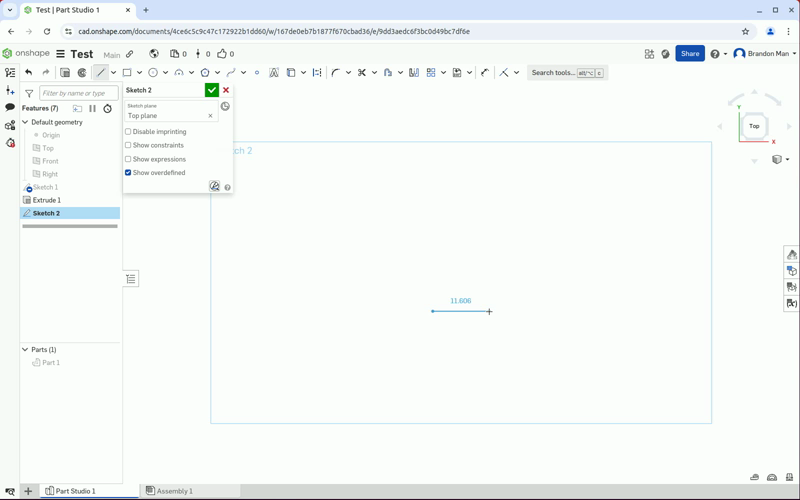
key_up(shift)
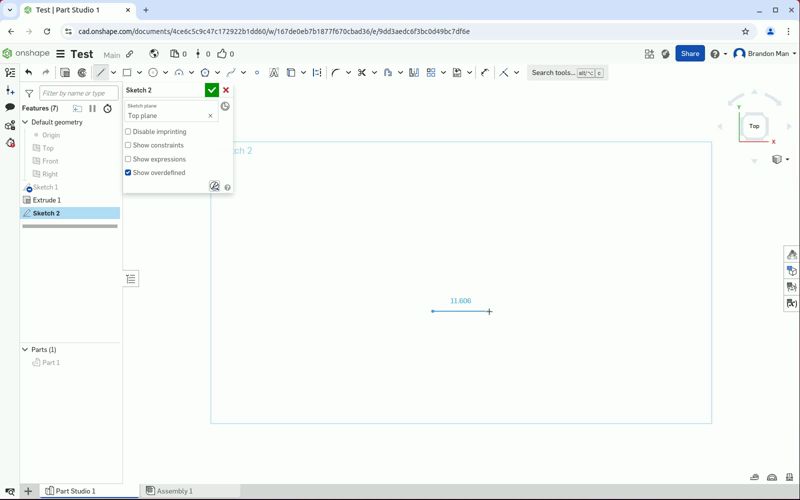
key_down(shift)
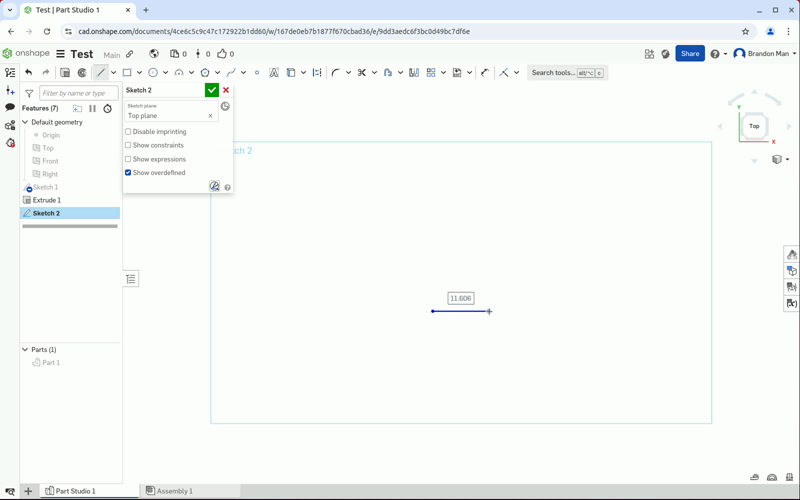
mouse_move(519, 311)
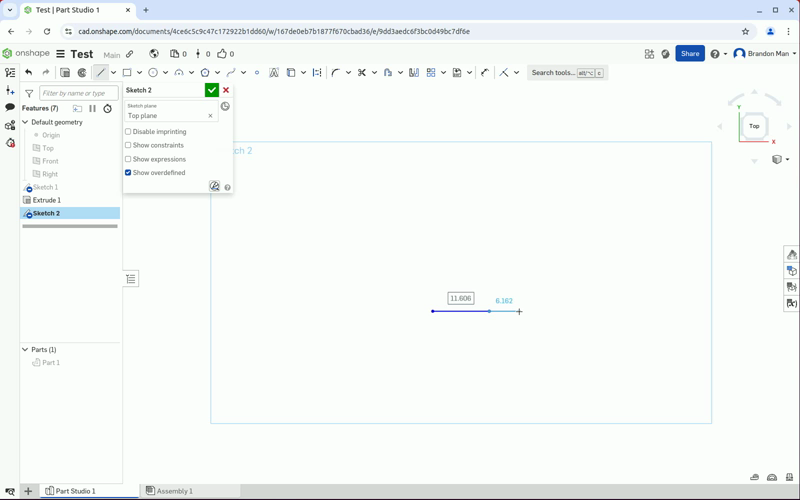
mouse_move(489, 254)
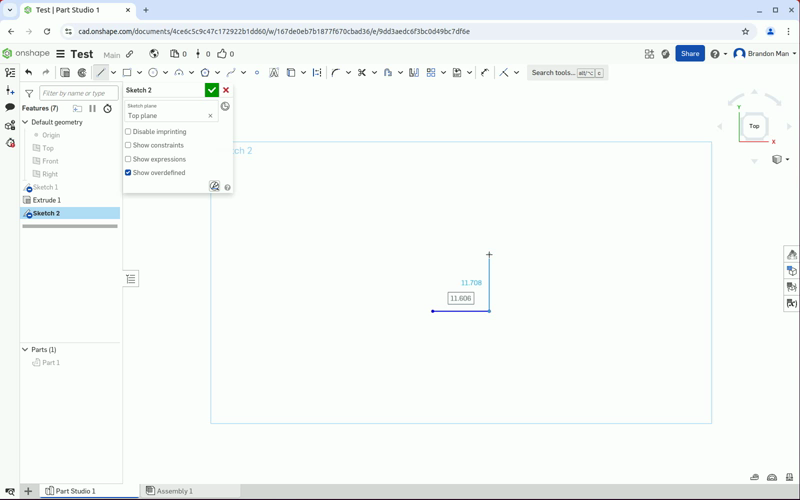
click(489, 254)
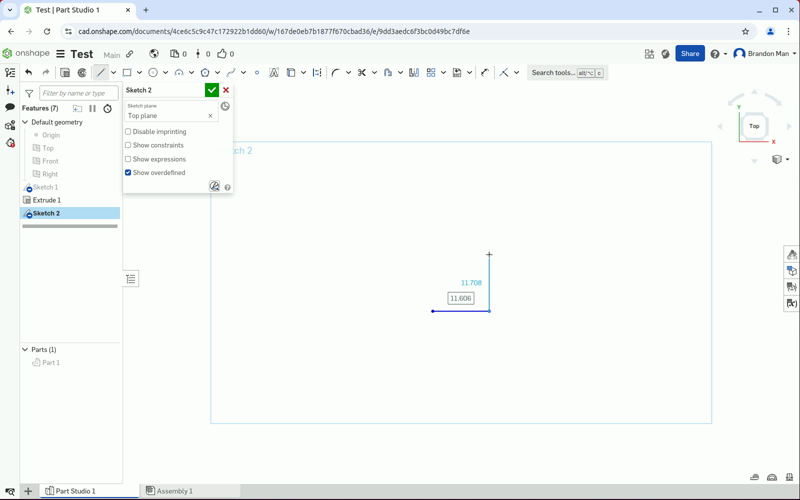
key_up(shift)
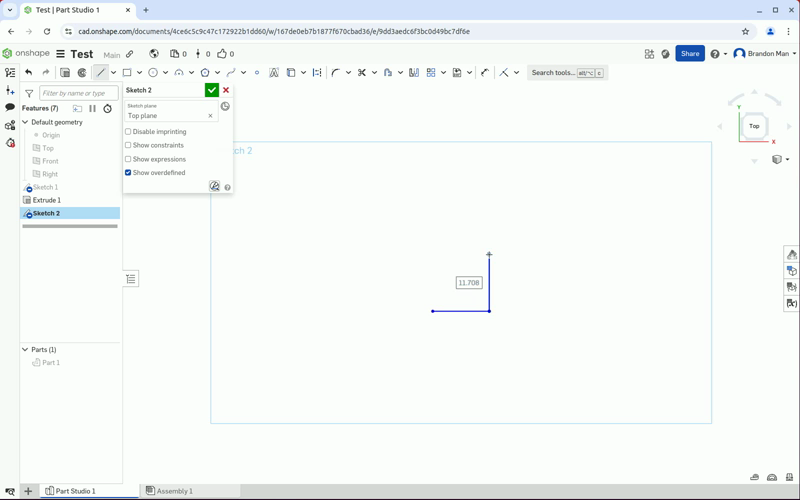
key_down(shift)
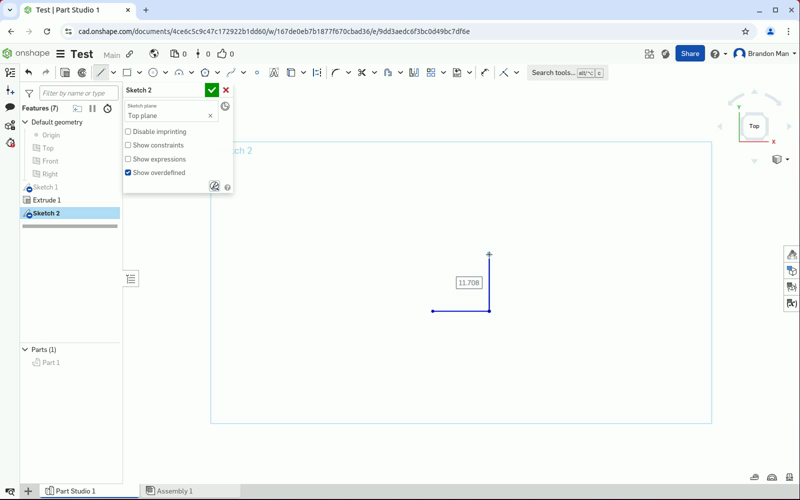
mouse_move(519, 254)
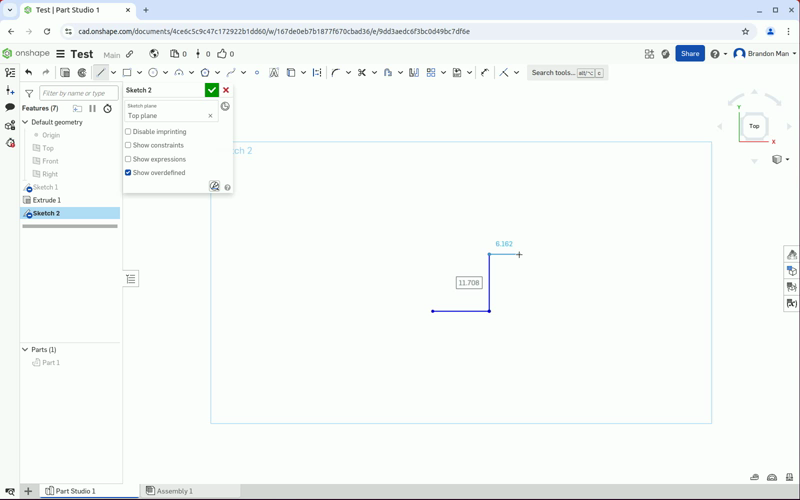
mouse_move(432, 254)
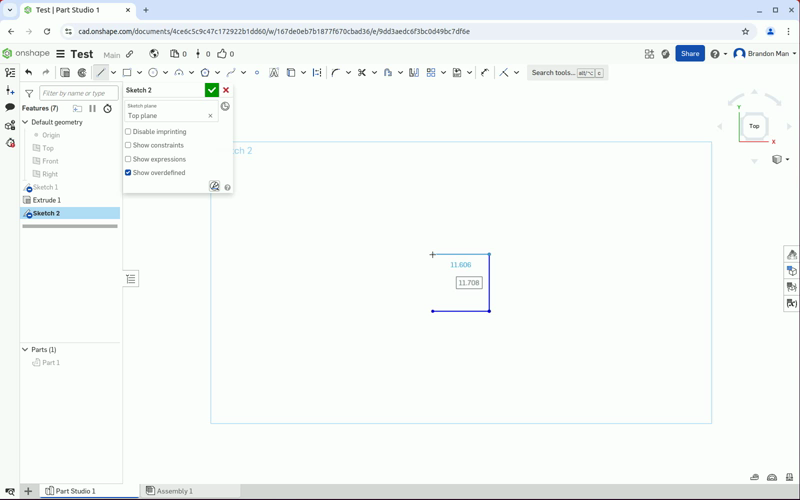
click(432, 254)
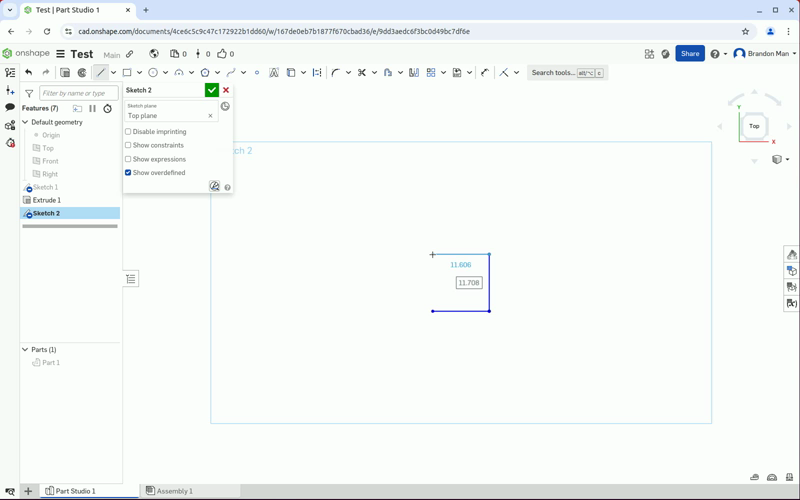
key_up(shift)
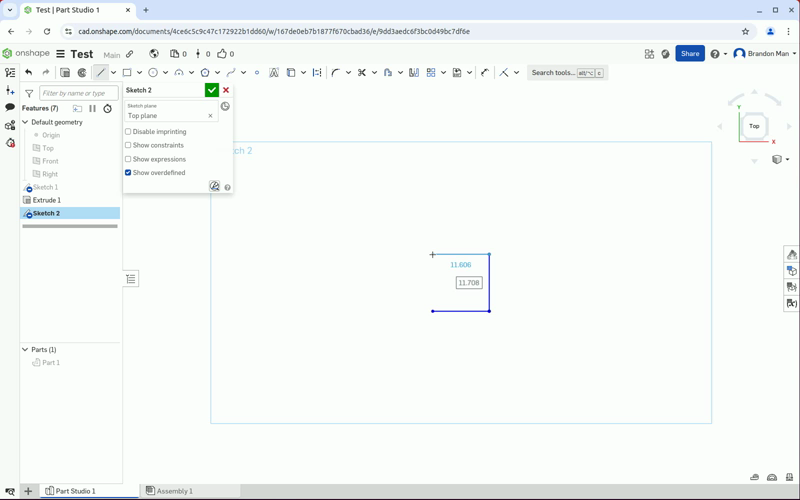
mouse_move(462, 254)
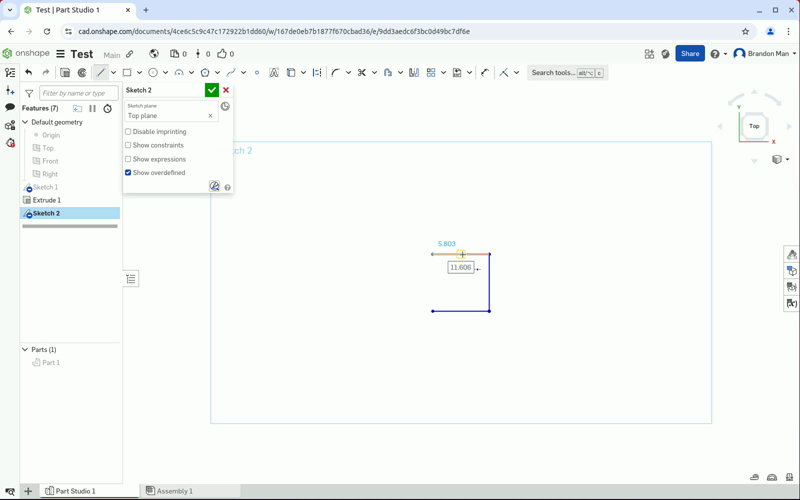
key_down(shift)
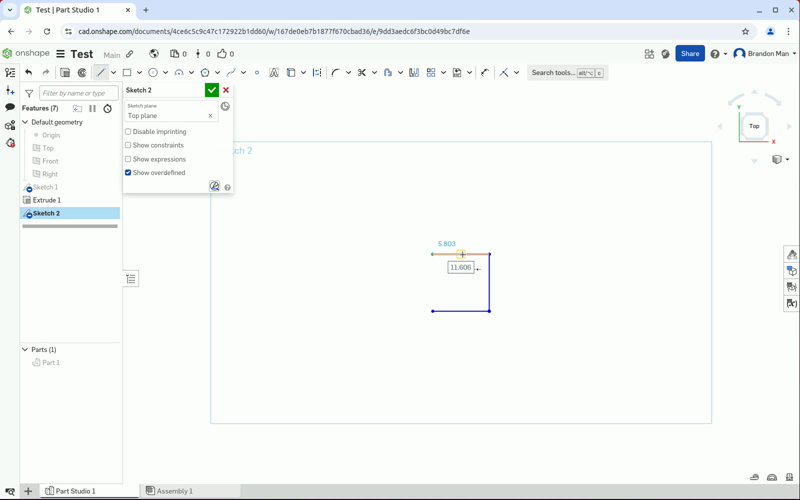
mouse_move(432, 311)
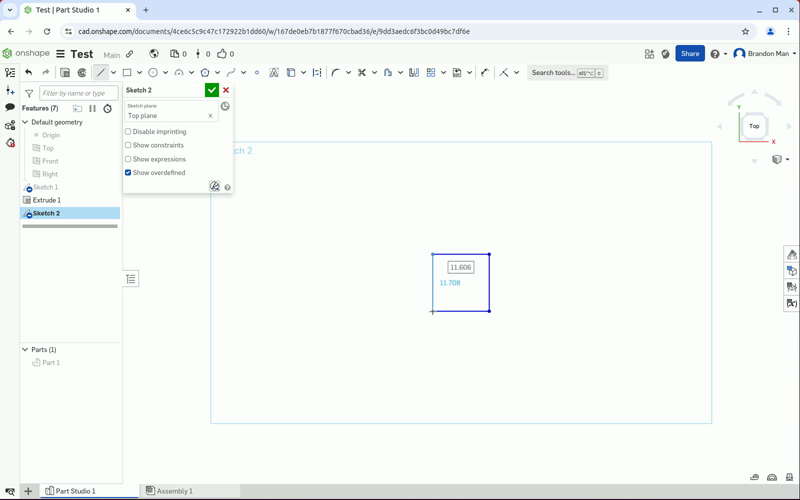
key_up(shift)
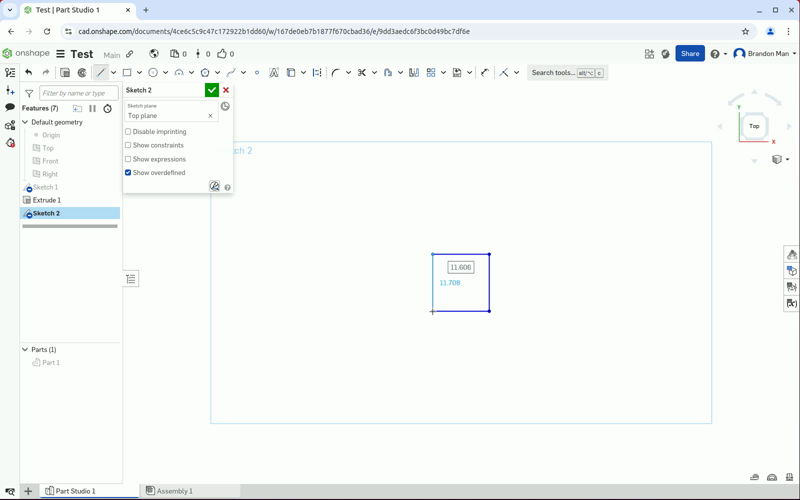
click(432, 311)
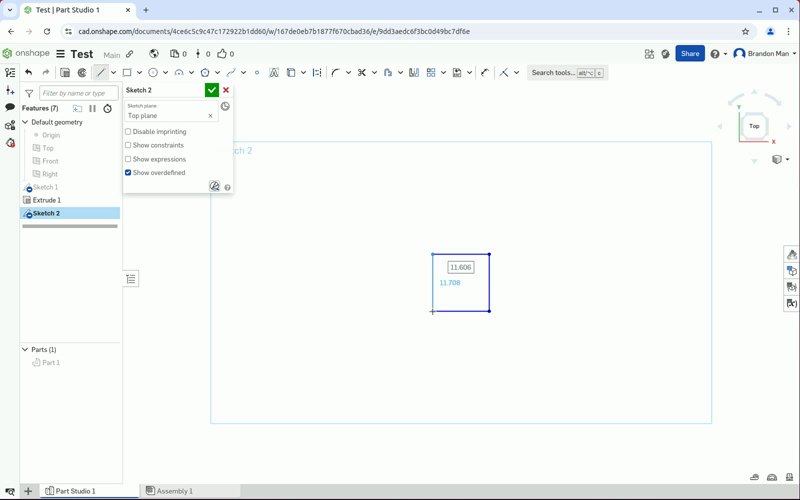
key(esc)
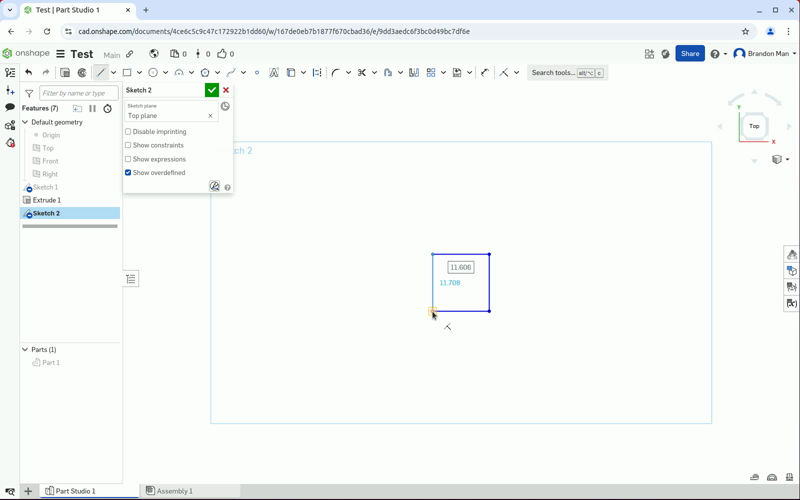
key(c)
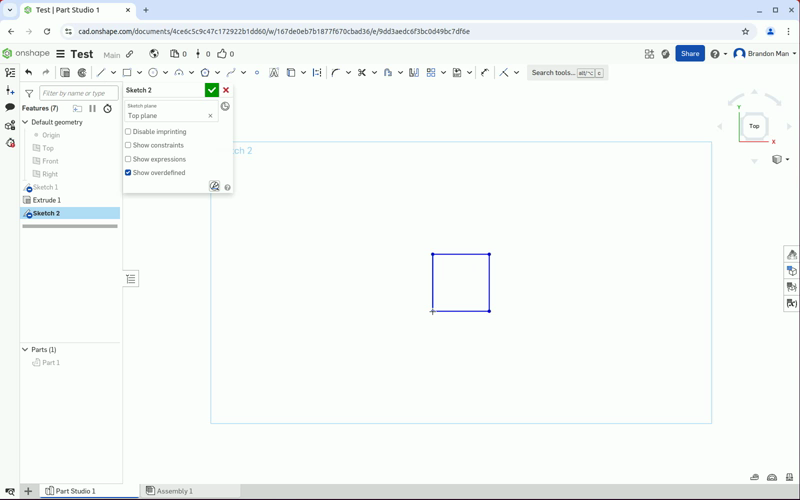
key_down(shift)
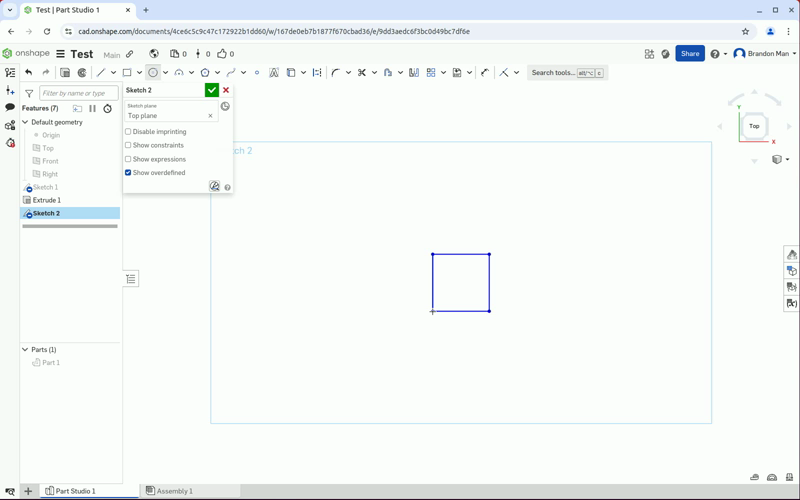
mouse_move(461, 282)
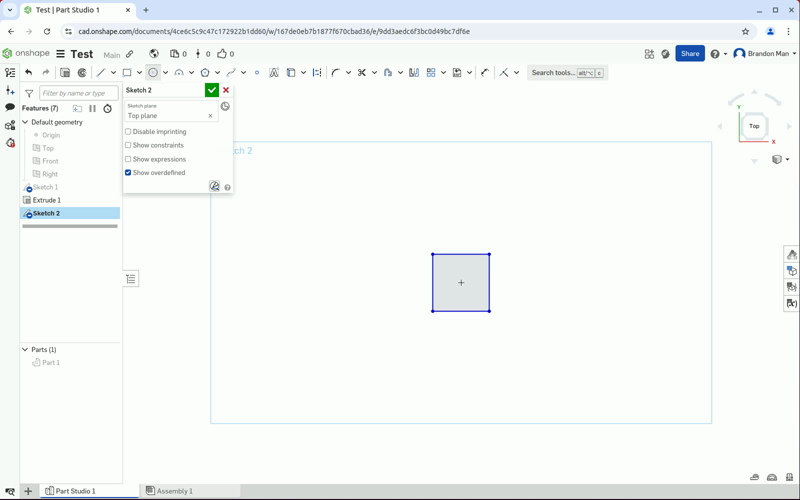
click(461, 282)
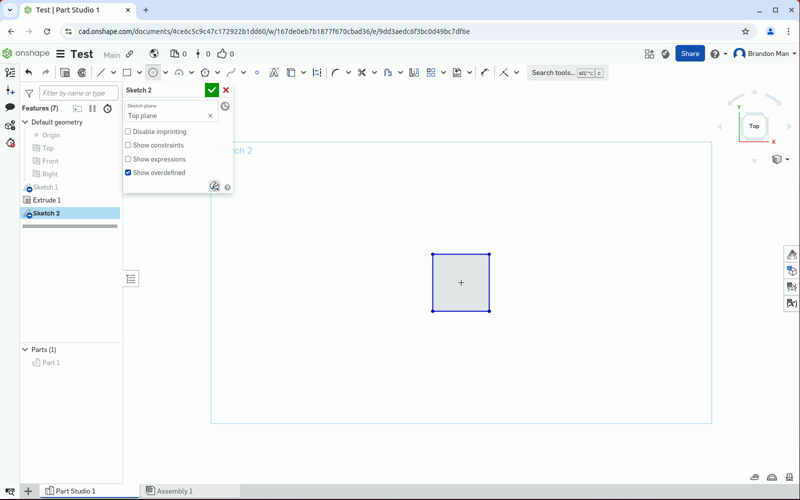
key_up(shift)
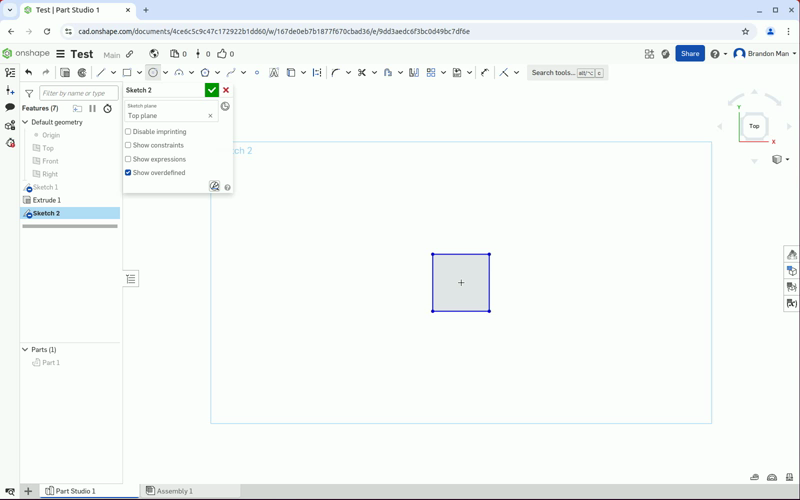
mouse_move(471, 282)
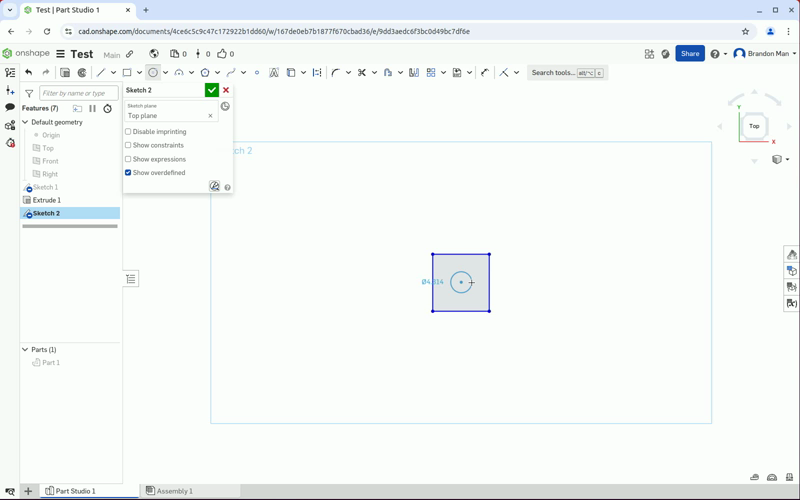
click(471, 282)
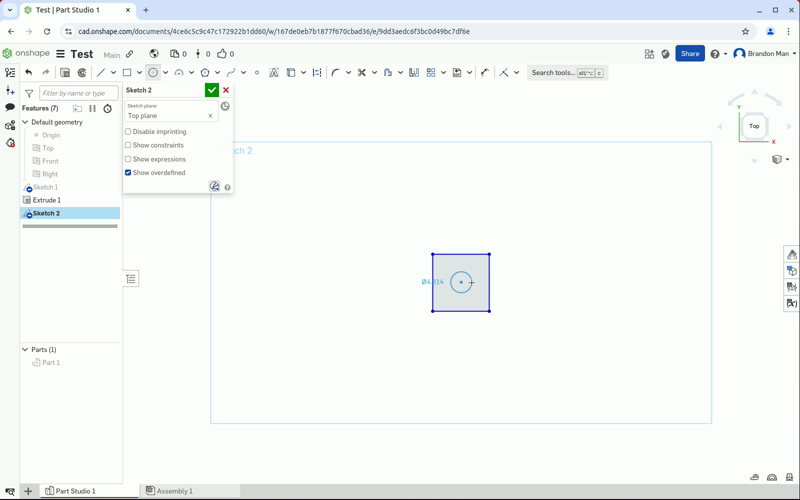
key(esc)
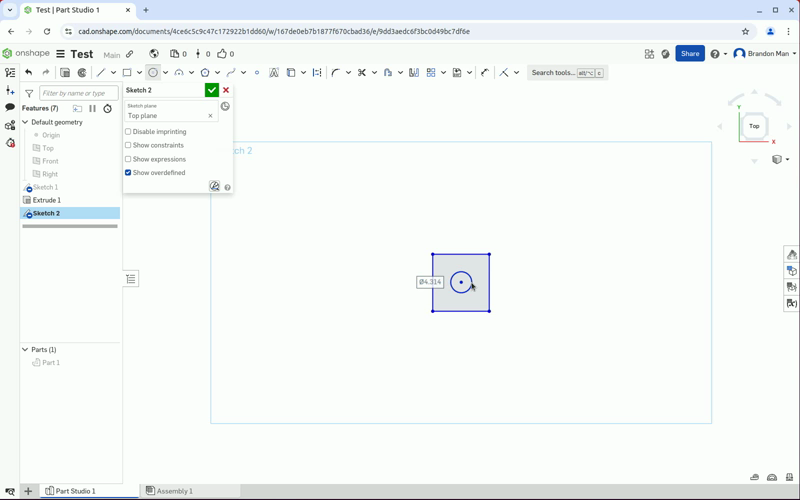
mouse_move(470, 306)
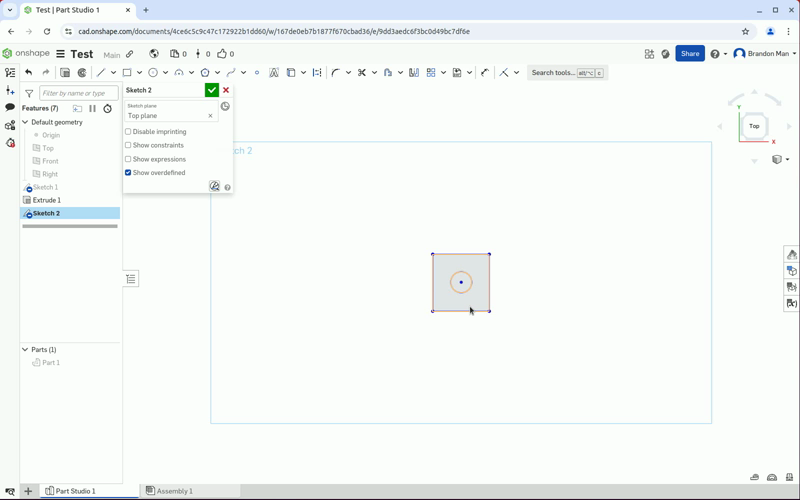
click(470, 306)
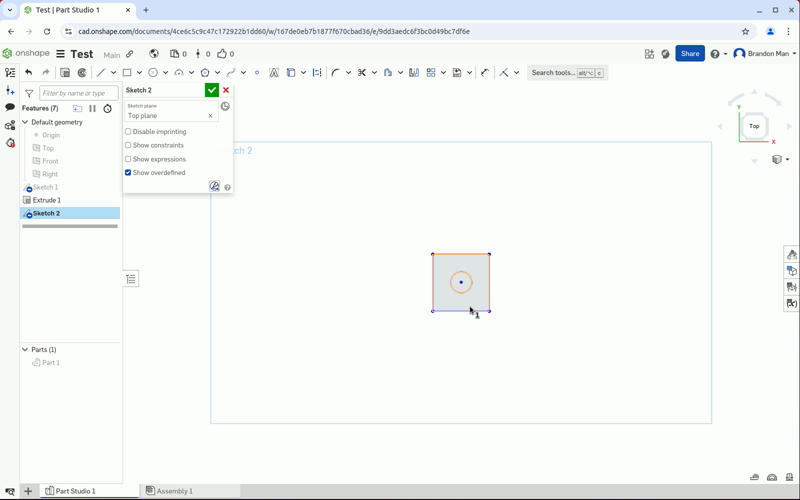
mouse_move(73, 352)
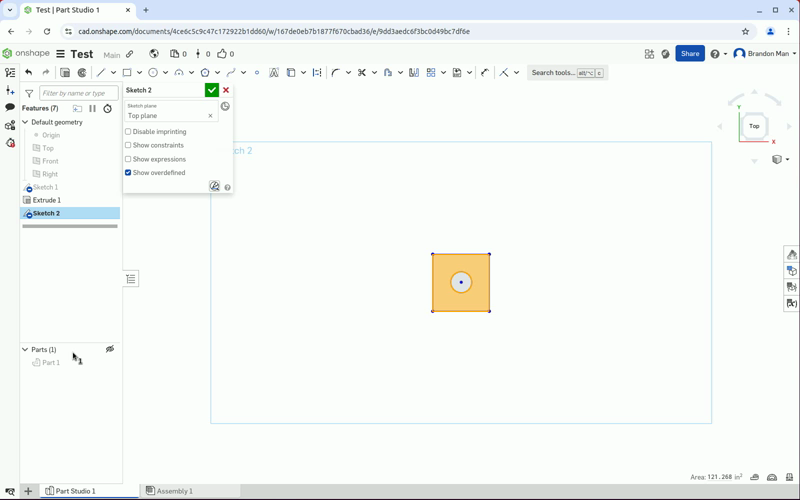
key(shift+y)
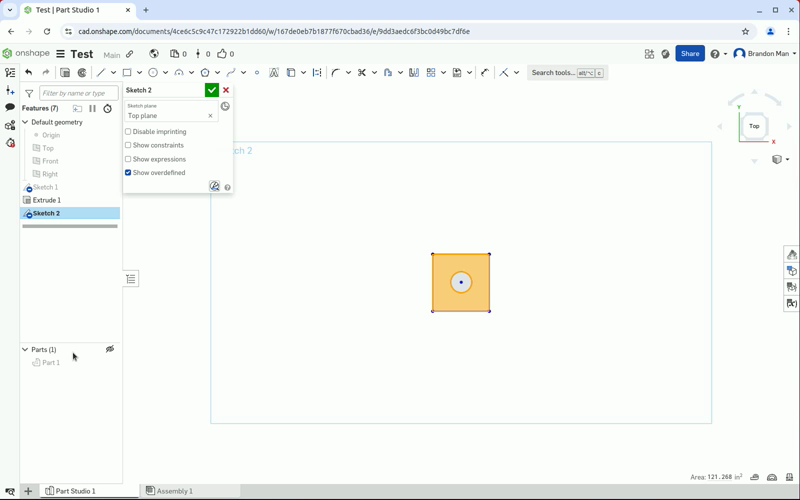
key(shift+e)
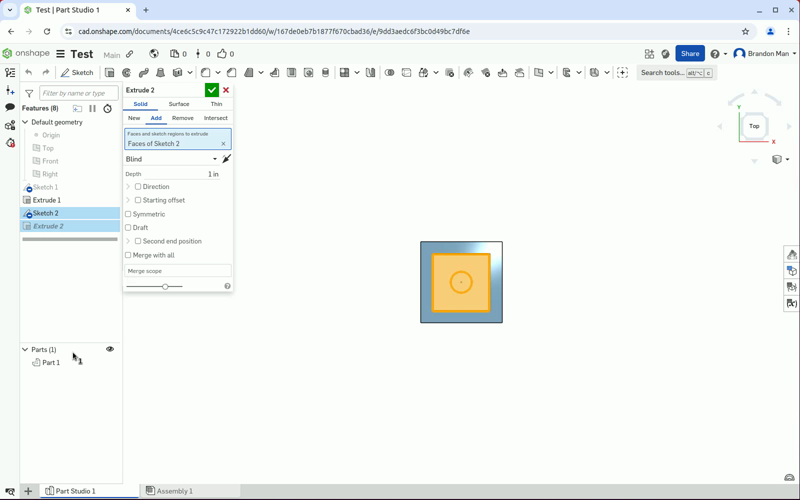
mouse_move(143, 106)
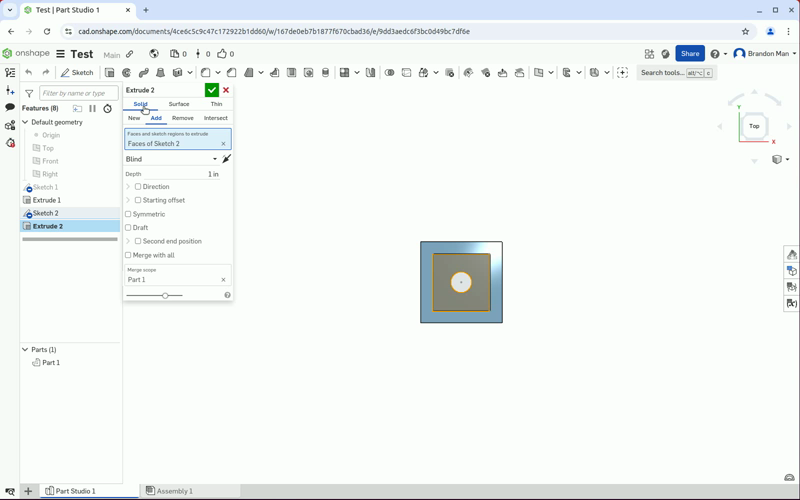
click(143, 106)
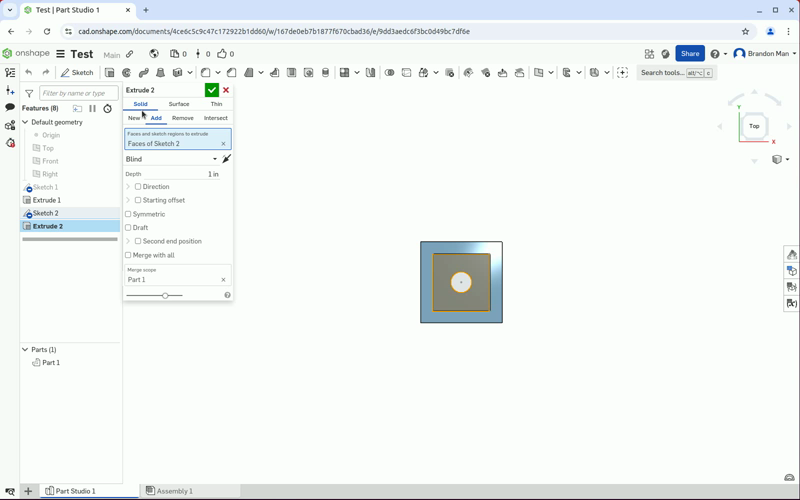
mouse_move(137, 120)
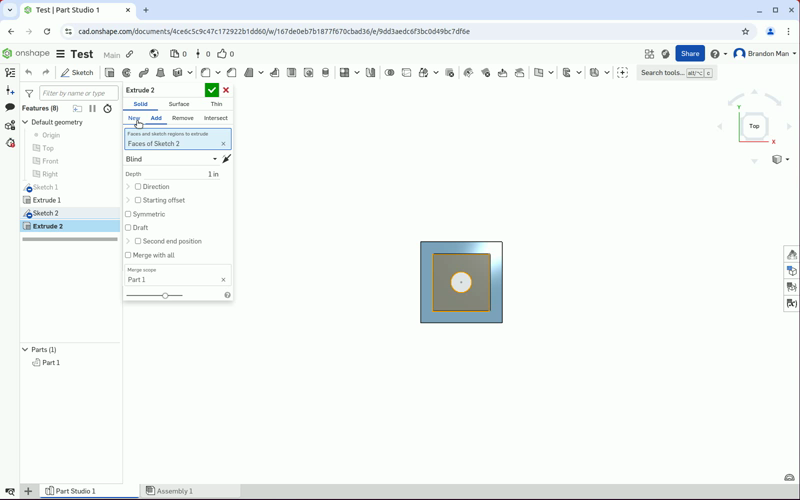
click(137, 120)
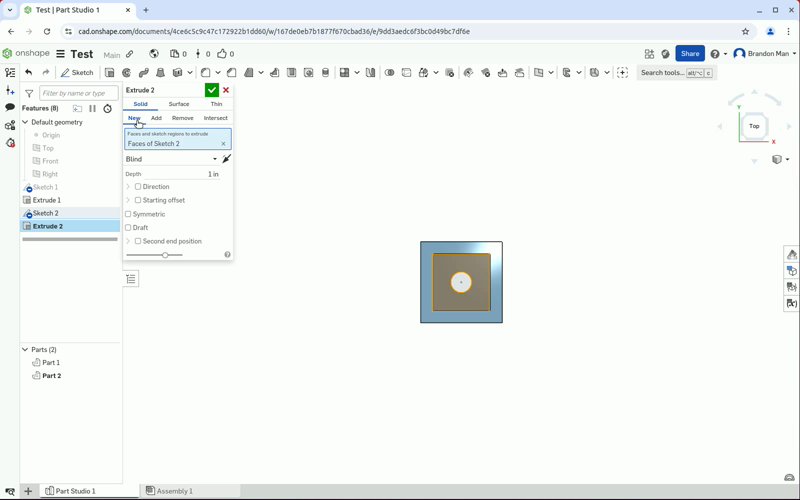
key(tab, 4)
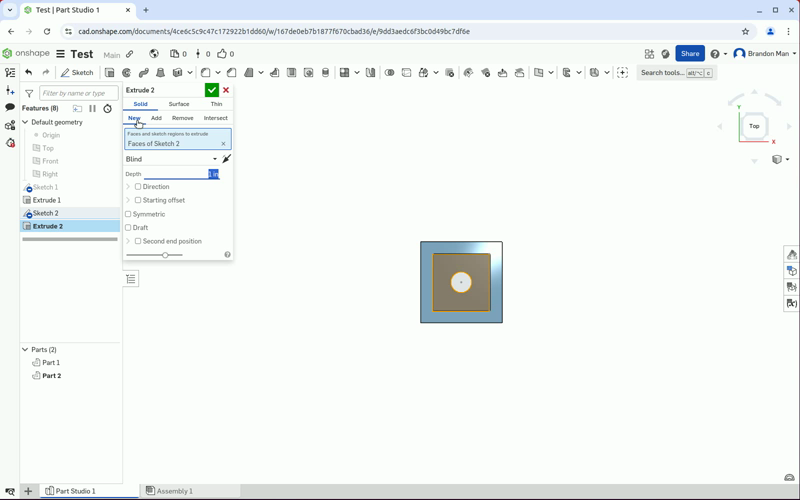
text(2.407)
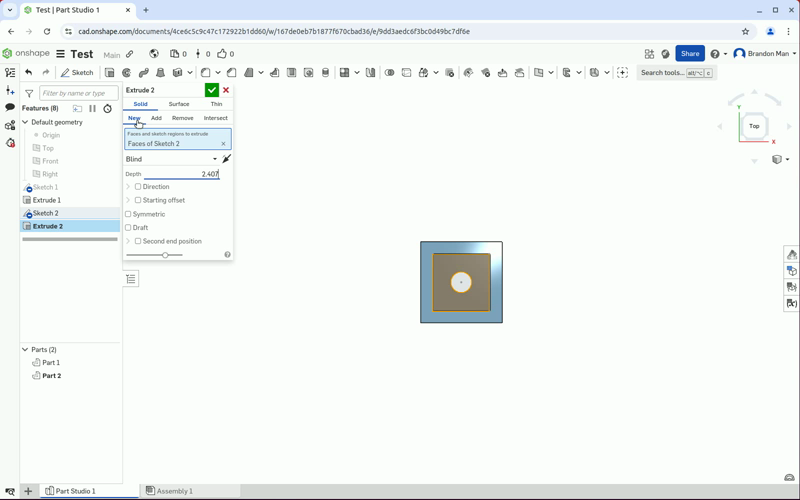
key(enter)
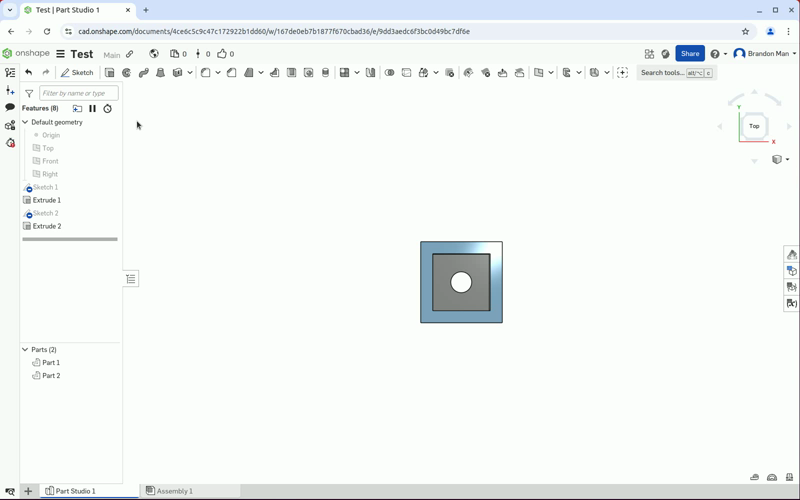
key(shift+h)
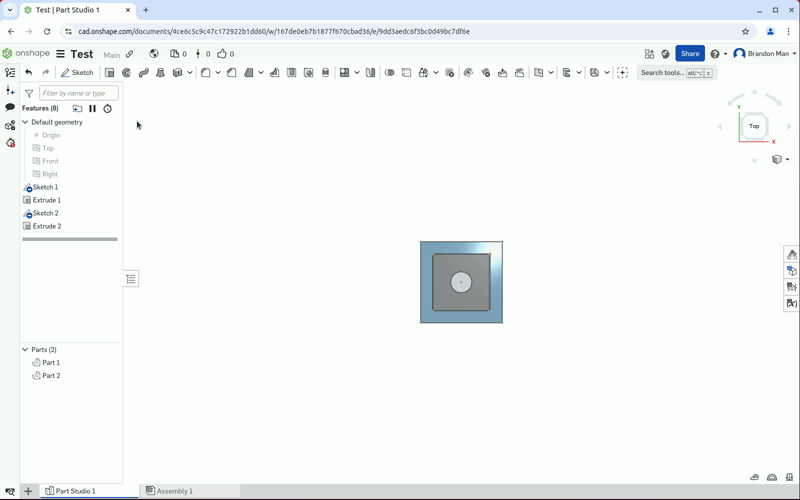
key(shift+h)
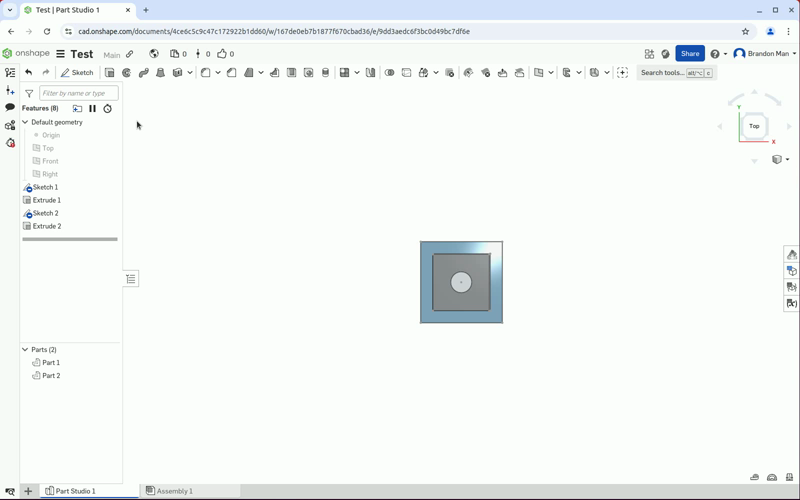
key(shift+7)
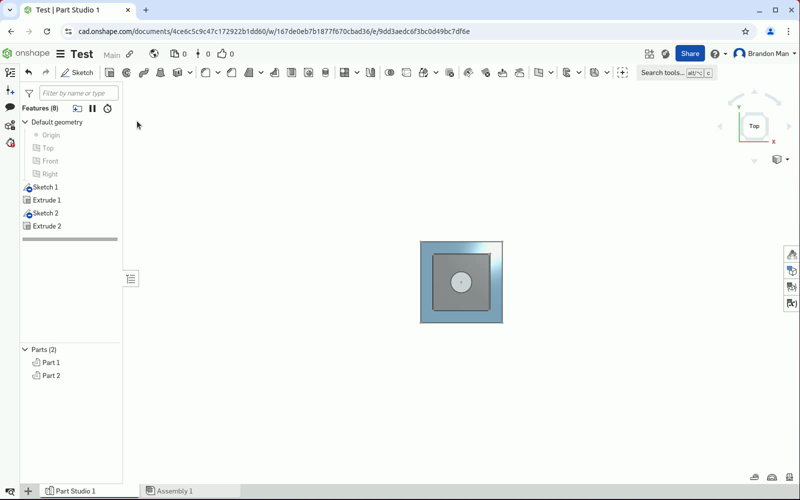
key(up, 3)
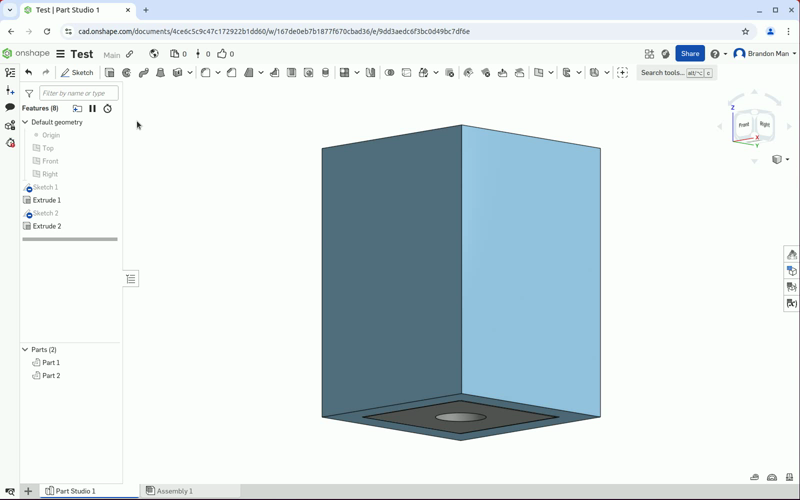
key(left, 3)
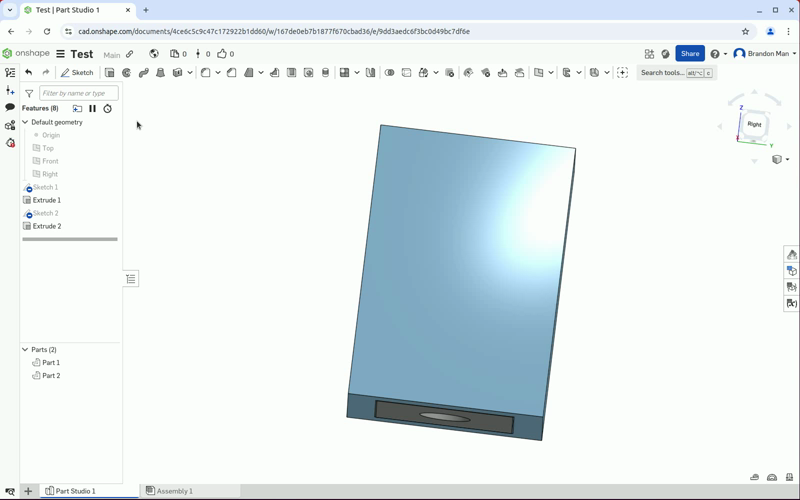
key(right, 3)
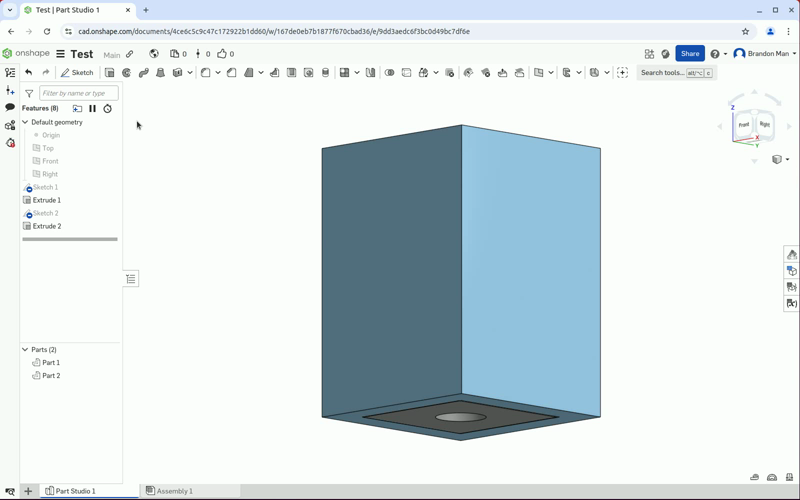
key(down, 3)
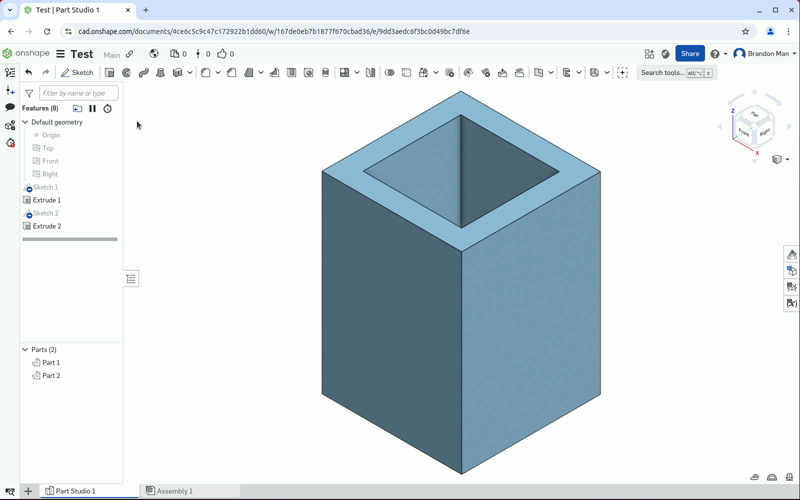
mouse_move(73, 189)
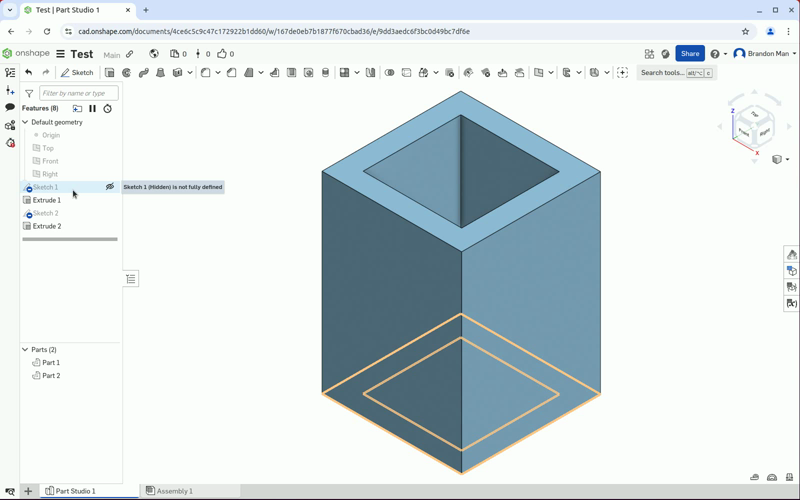
click(73, 189)